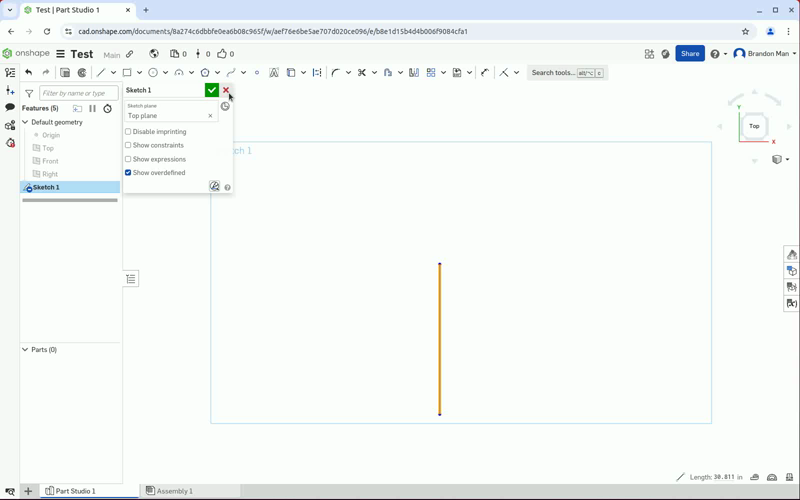
key(shift+h)
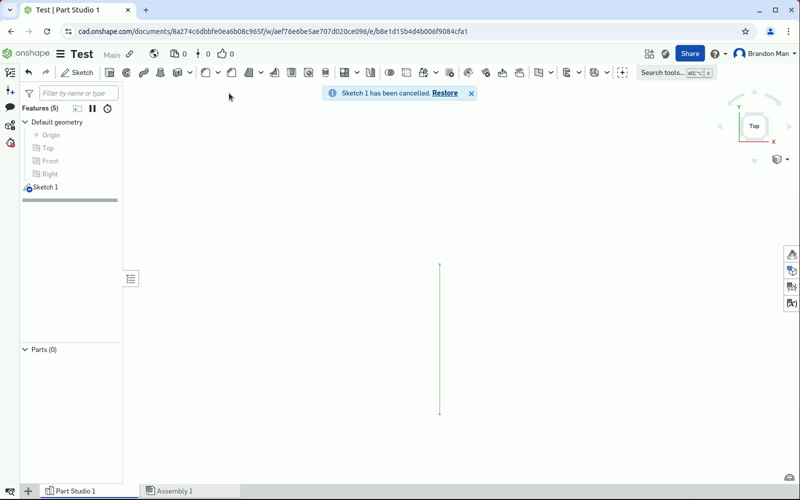
key(shift+s)
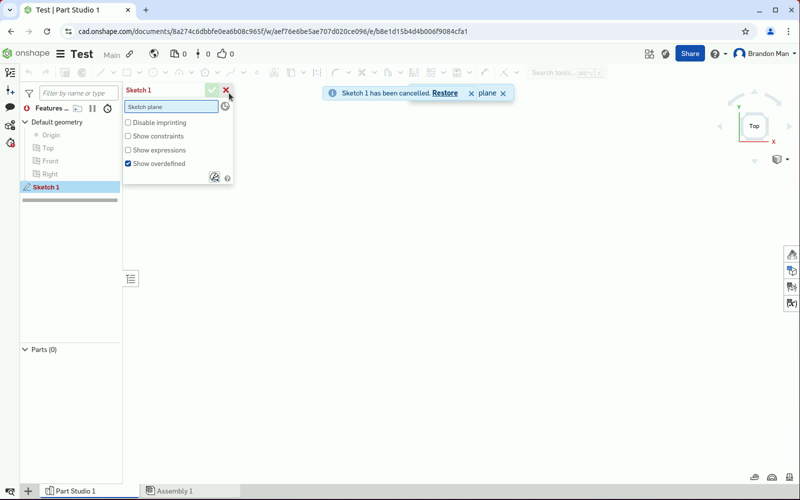
mouse_move(73, 150)
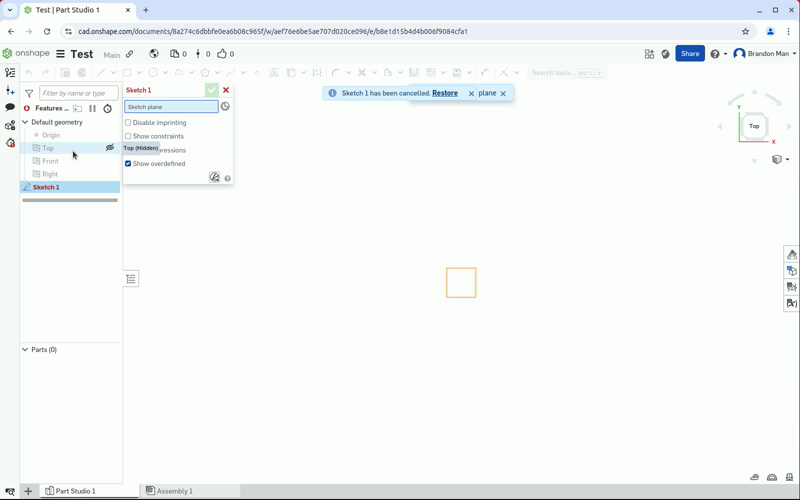
click(73, 150)
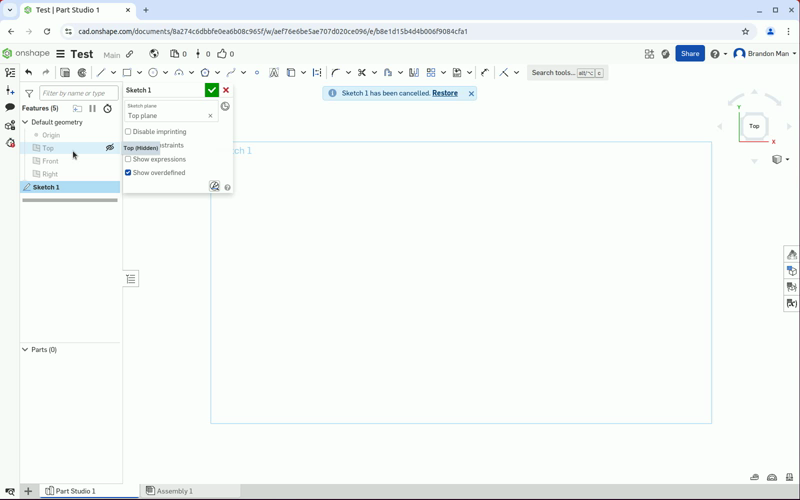
mouse_move(73, 352)
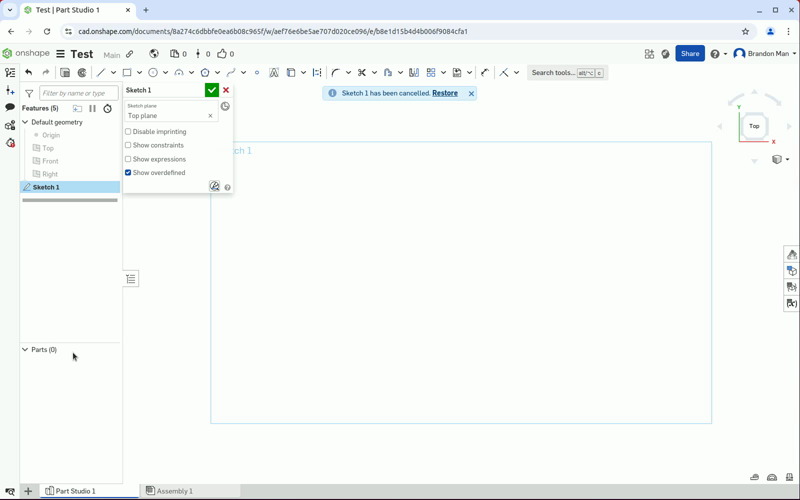
key(y)
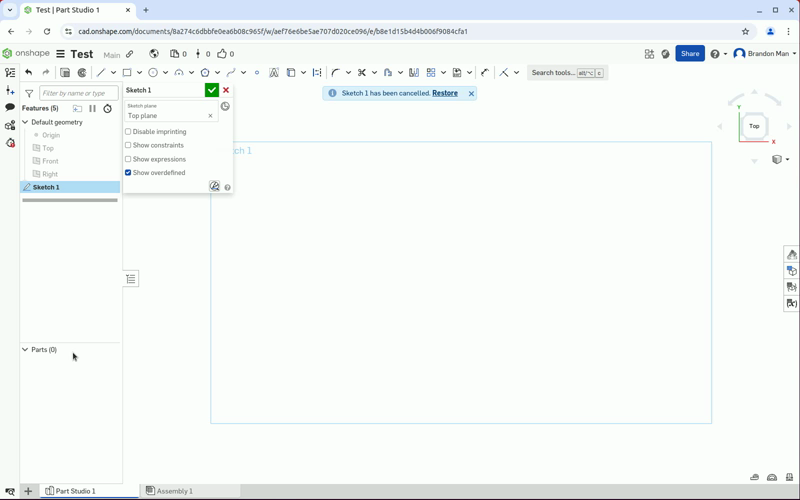
key(l)
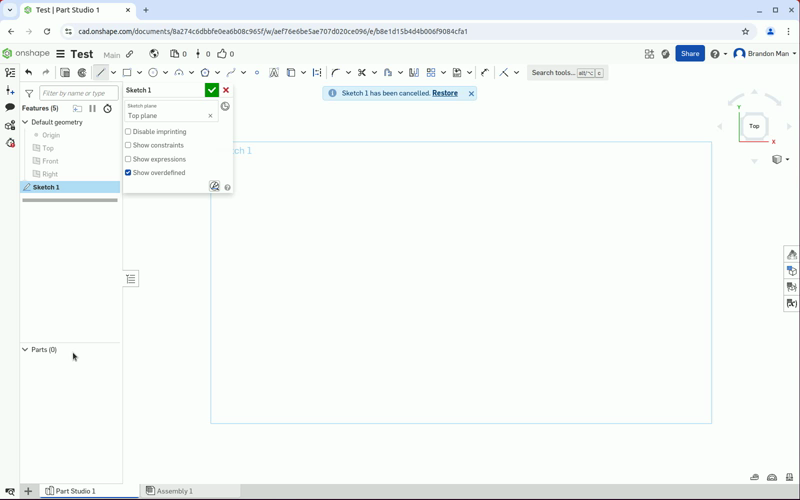
key_down(shift)
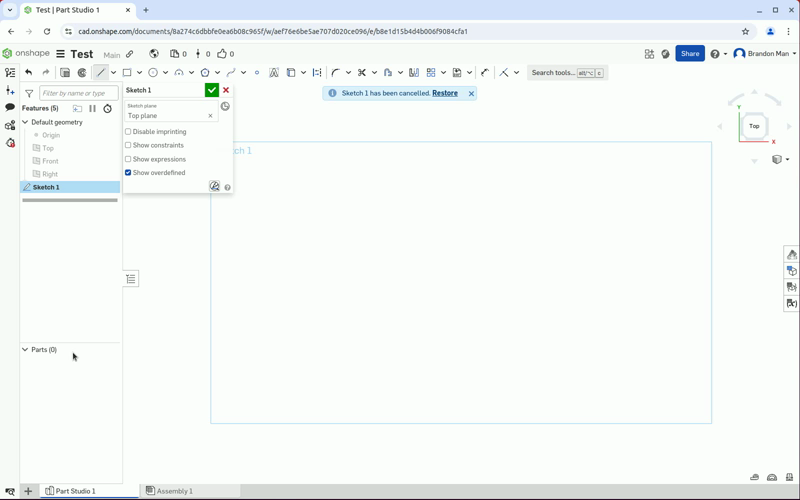
mouse_move(460, 282)
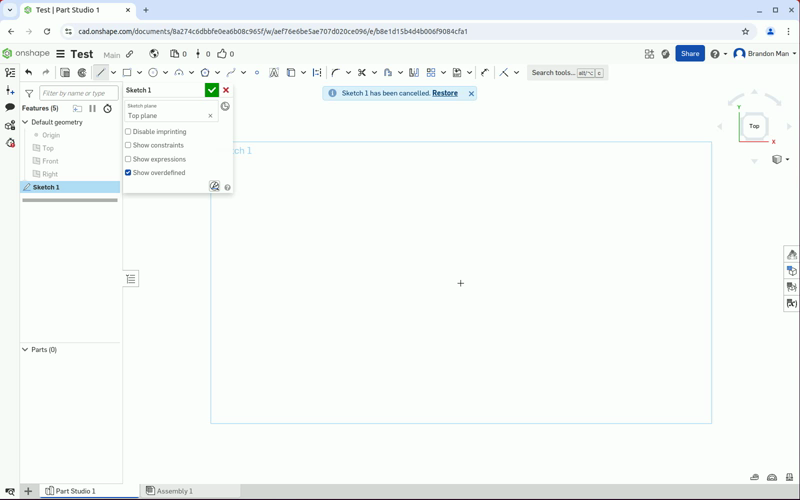
click(460, 282)
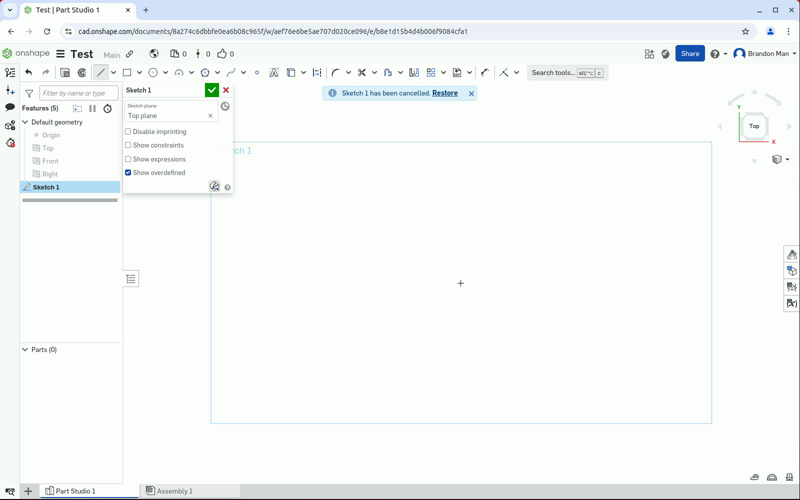
key_up(shift)
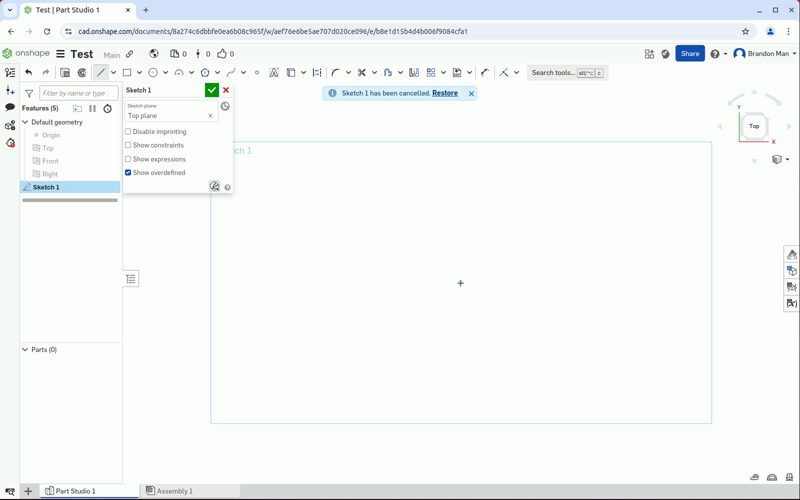
key_down(shift)
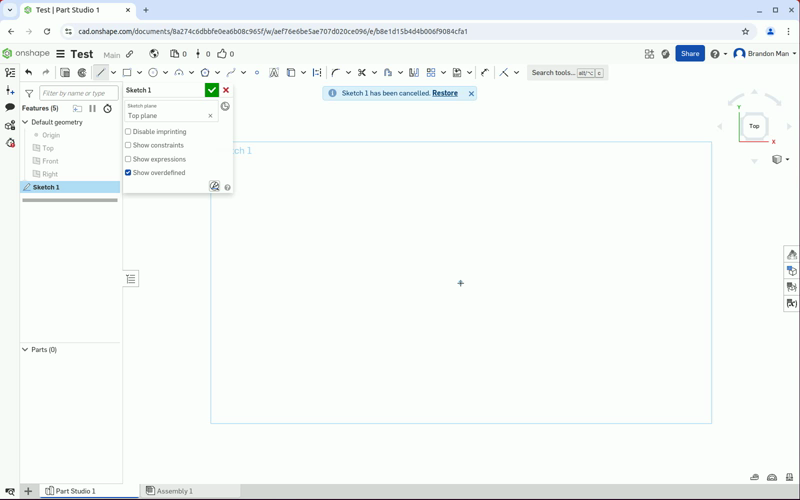
mouse_move(543, 282)
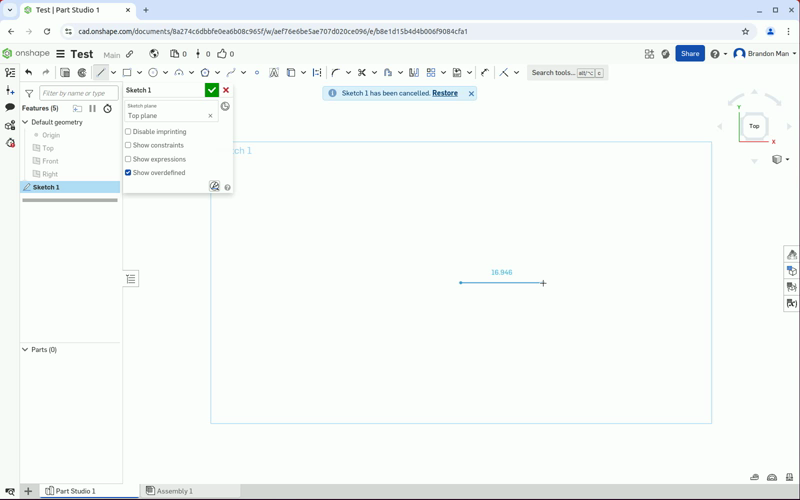
click(543, 282)
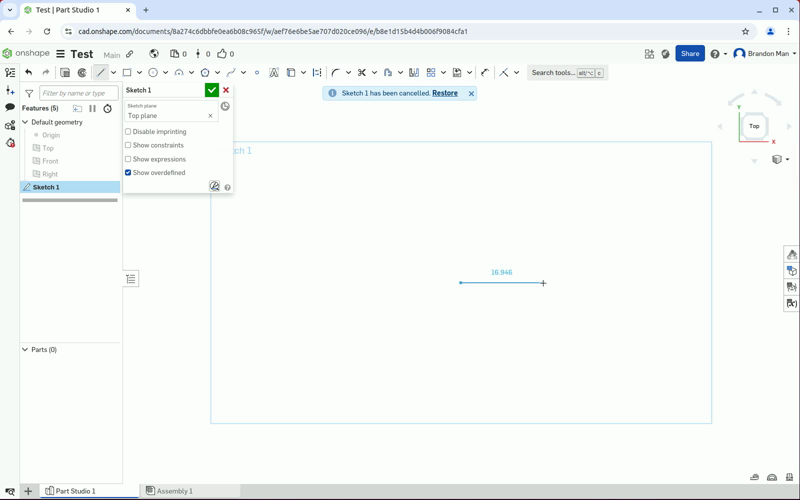
key_up(shift)
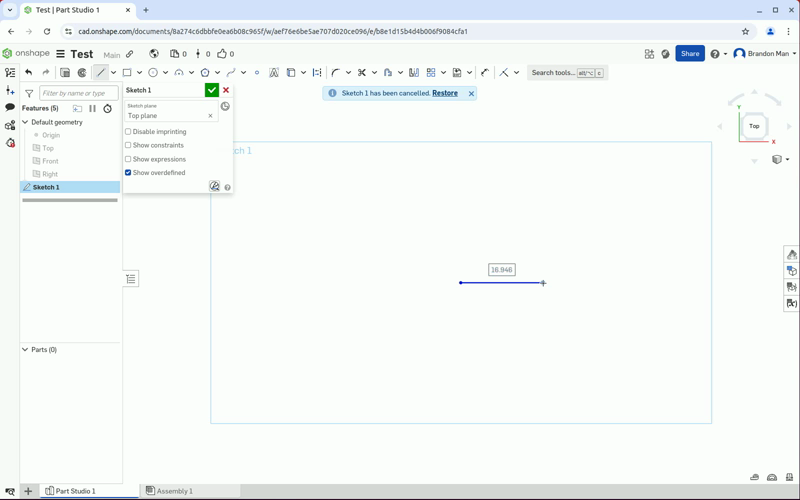
key_down(shift)
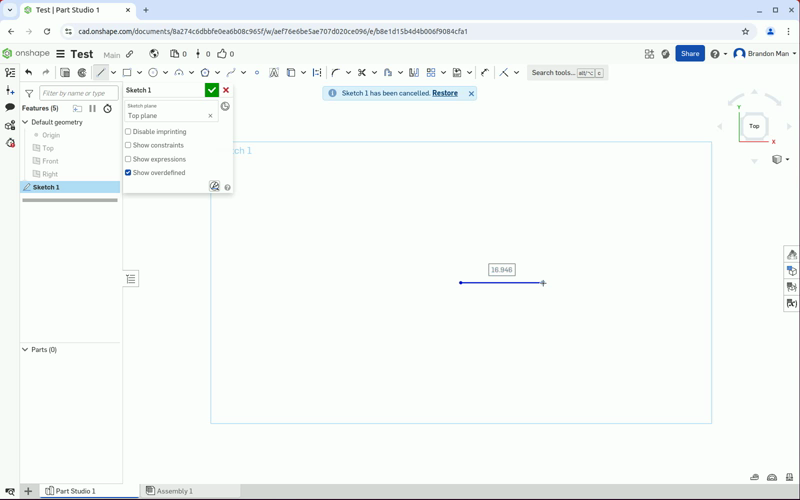
mouse_move(573, 282)
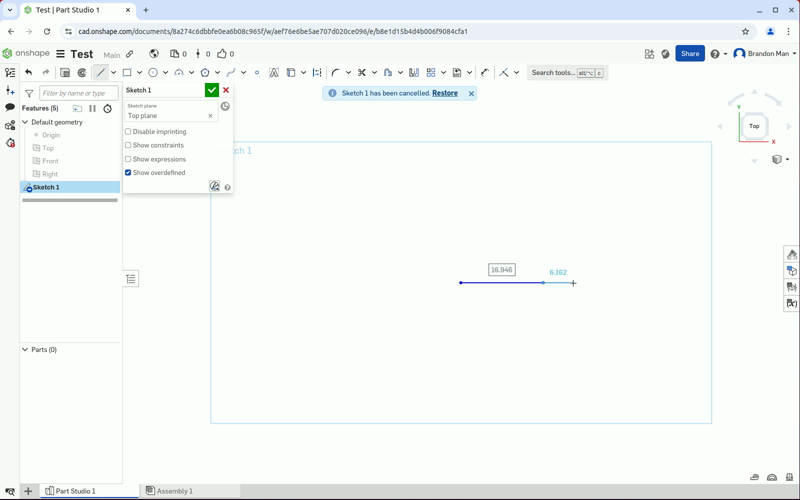
mouse_move(543, 225)
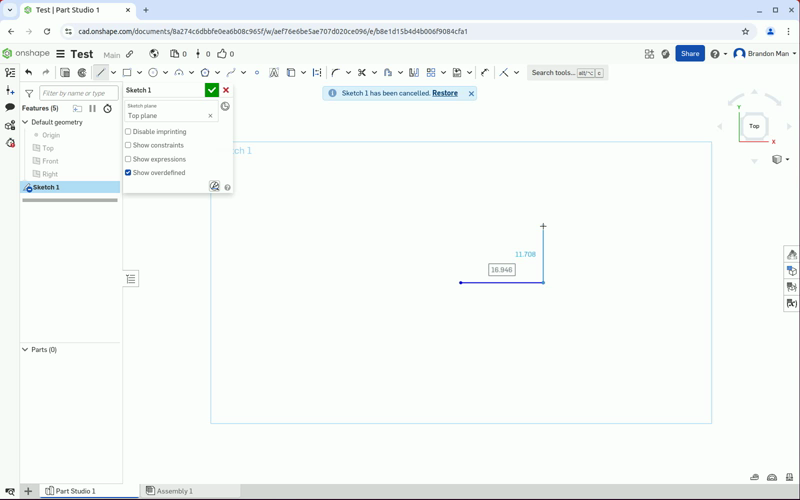
click(543, 225)
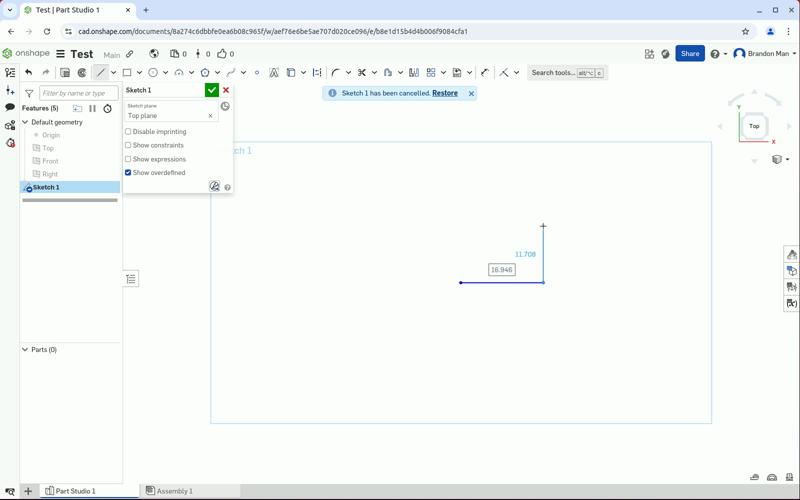
key_up(shift)
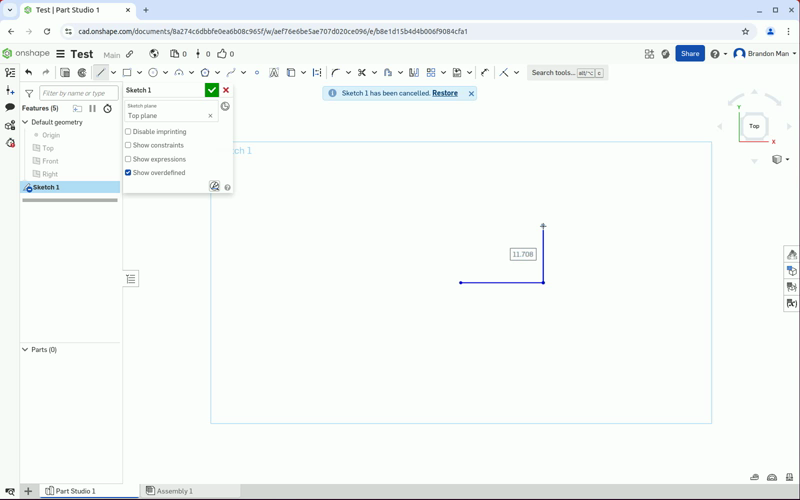
key_down(shift)
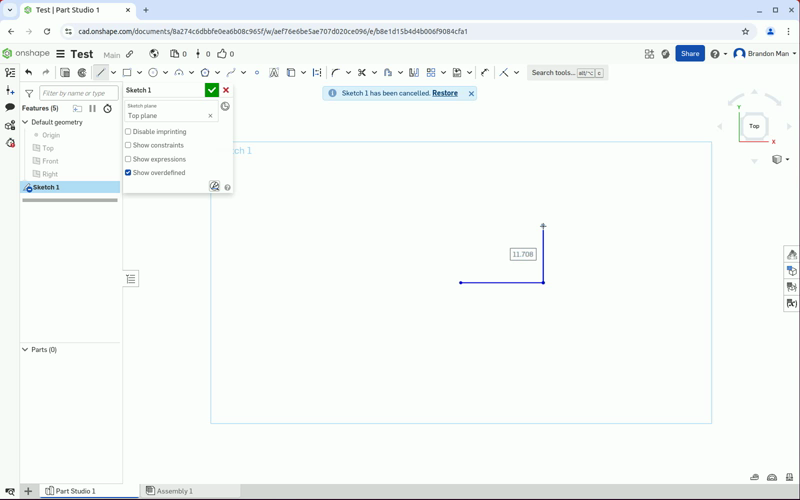
mouse_move(460, 225)
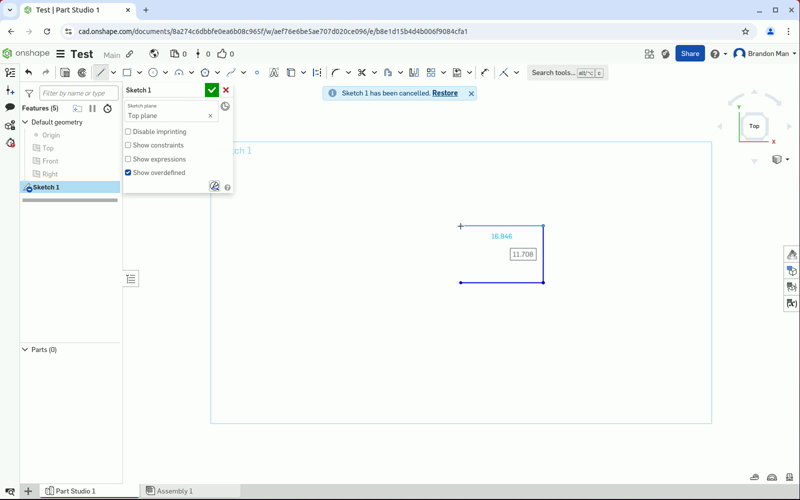
click(460, 225)
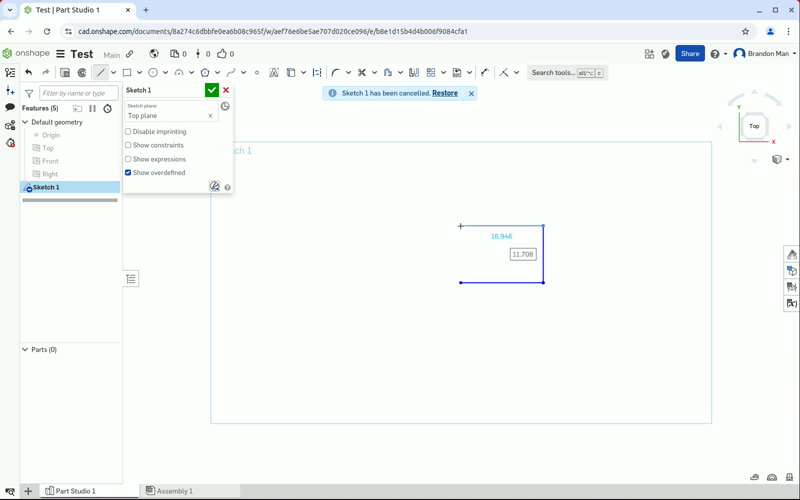
key_up(shift)
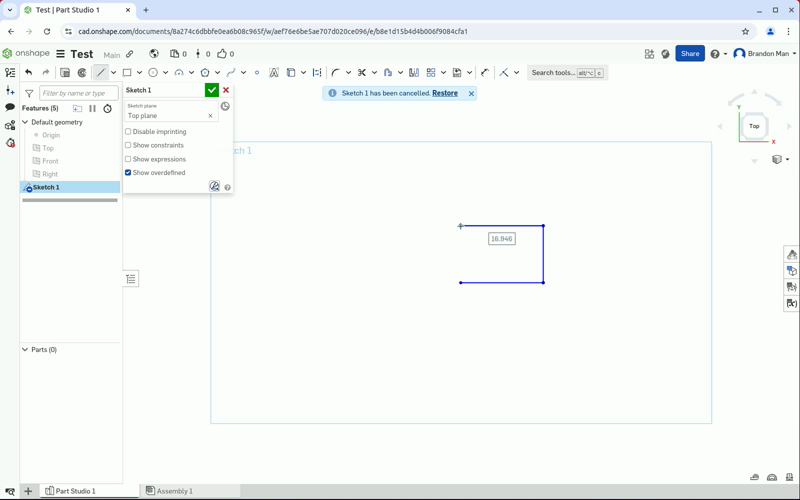
mouse_move(490, 225)
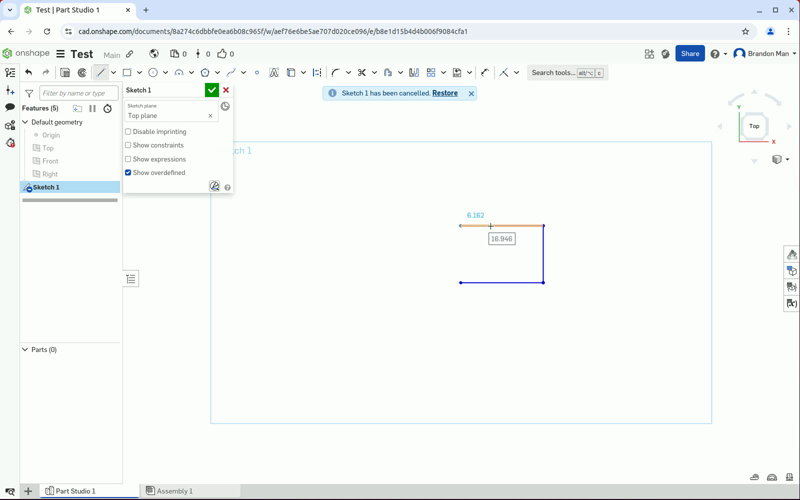
key_down(shift)
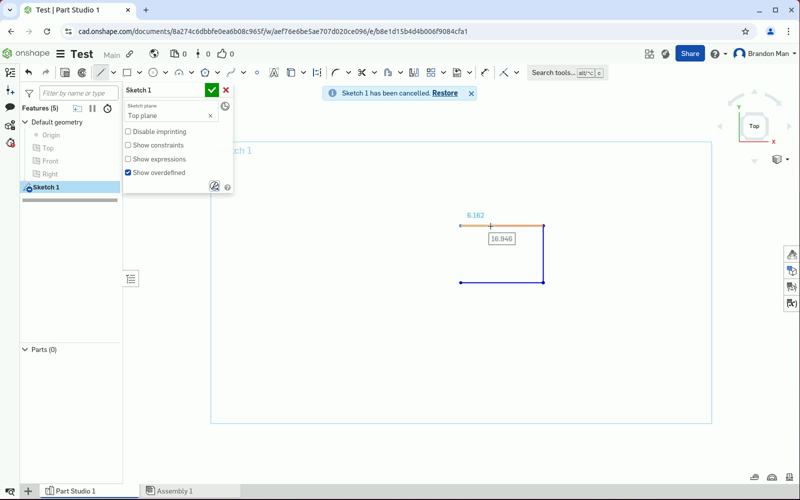
mouse_move(460, 282)
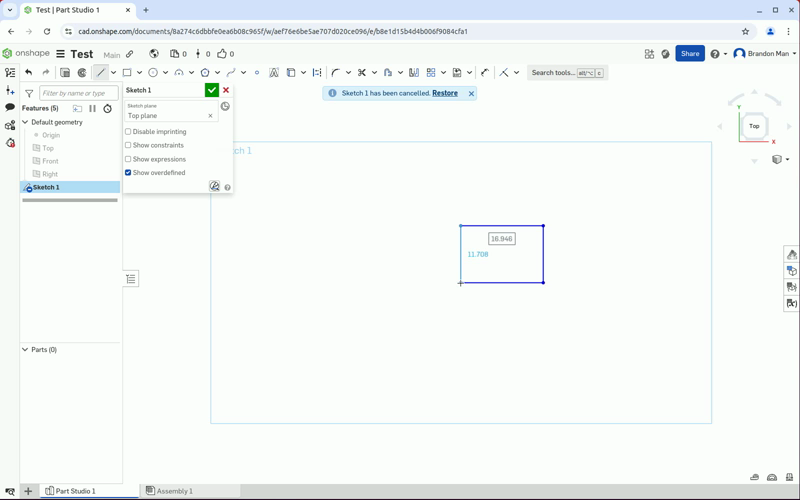
key_up(shift)
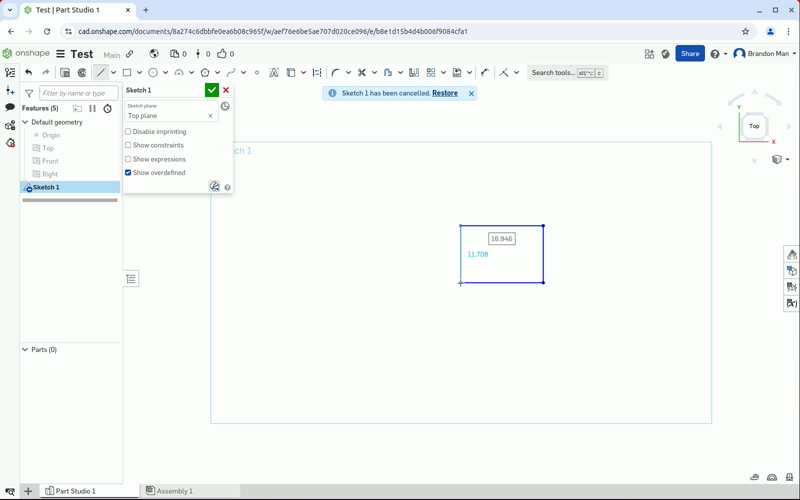
click(460, 282)
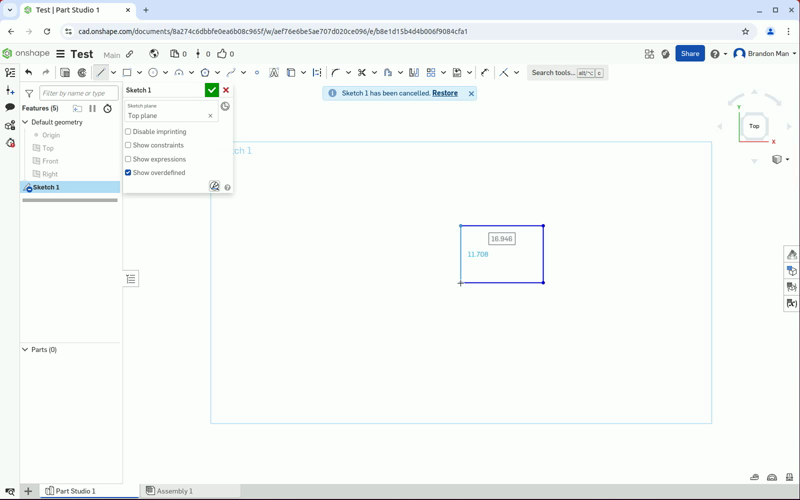
key(esc)
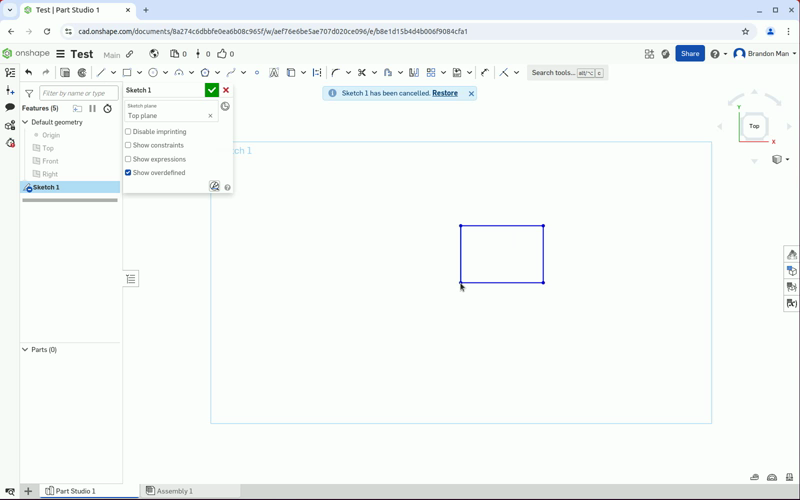
mouse_move(520, 258)
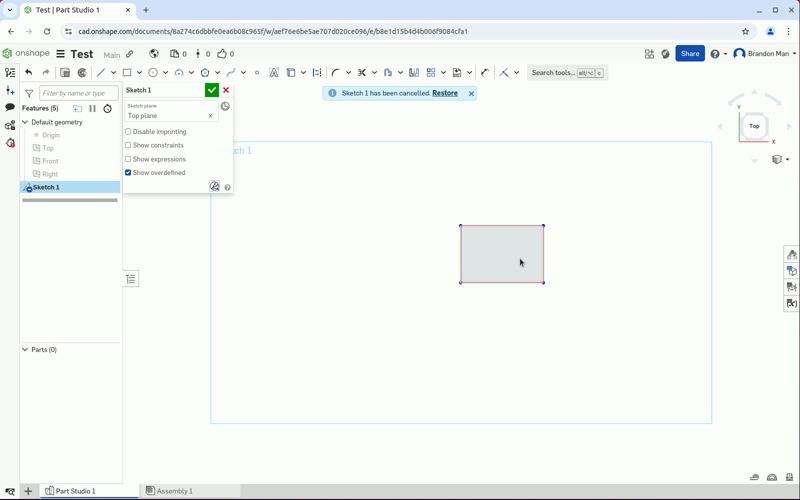
click(520, 258)
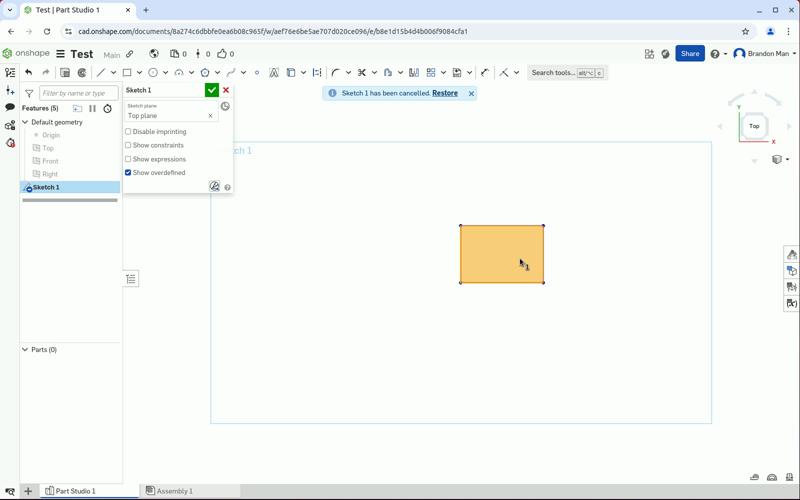
mouse_move(73, 352)
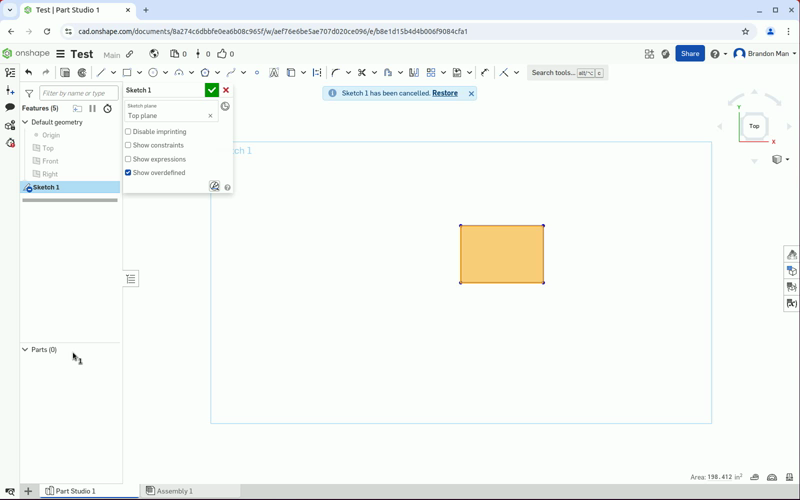
key(shift+y)
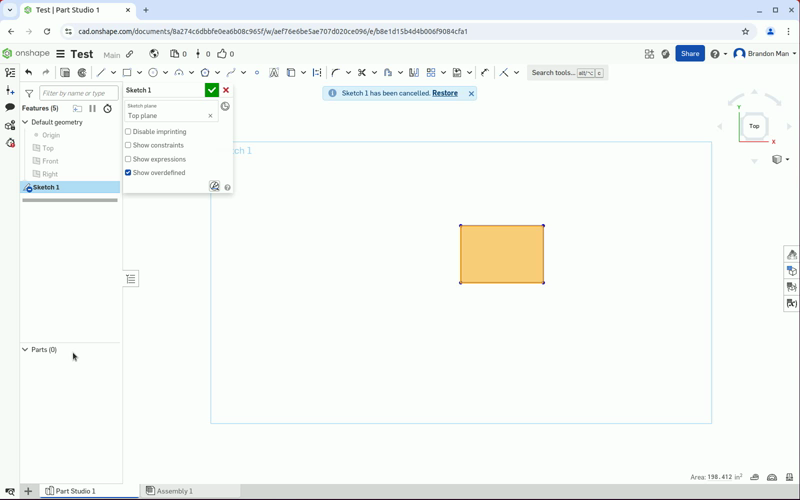
key(shift+e)
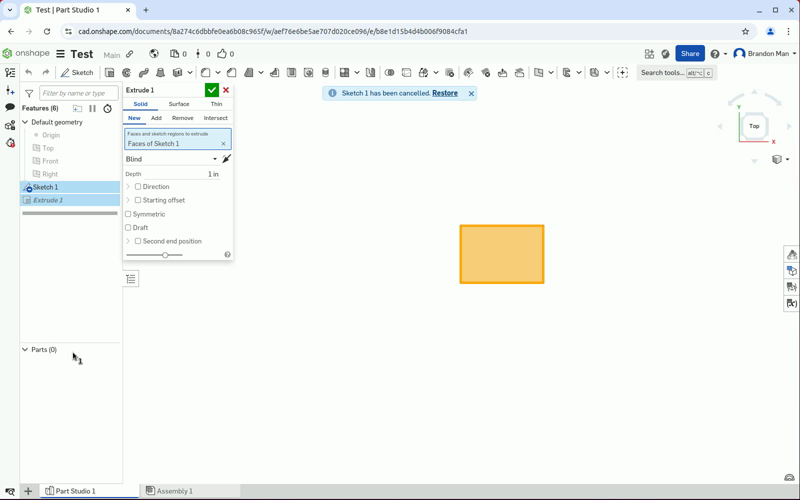
mouse_move(143, 106)
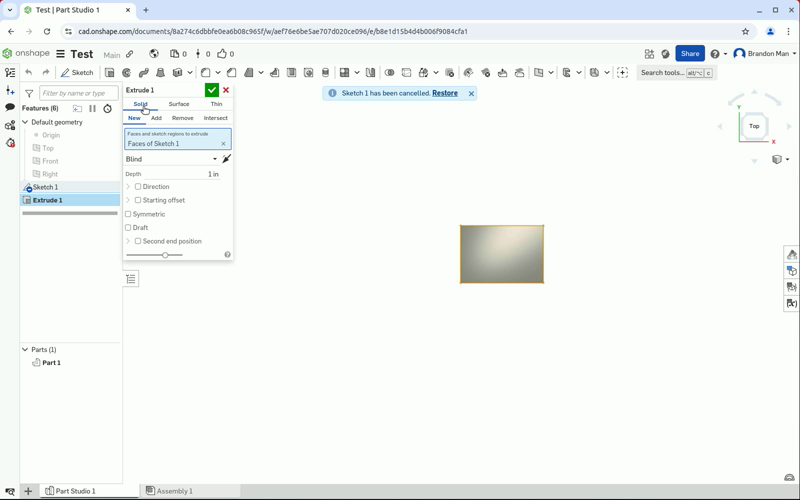
click(143, 106)
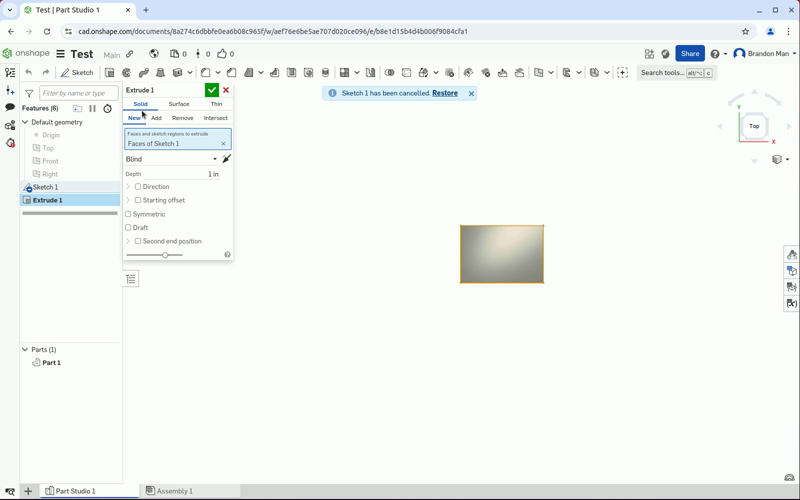
mouse_move(137, 120)
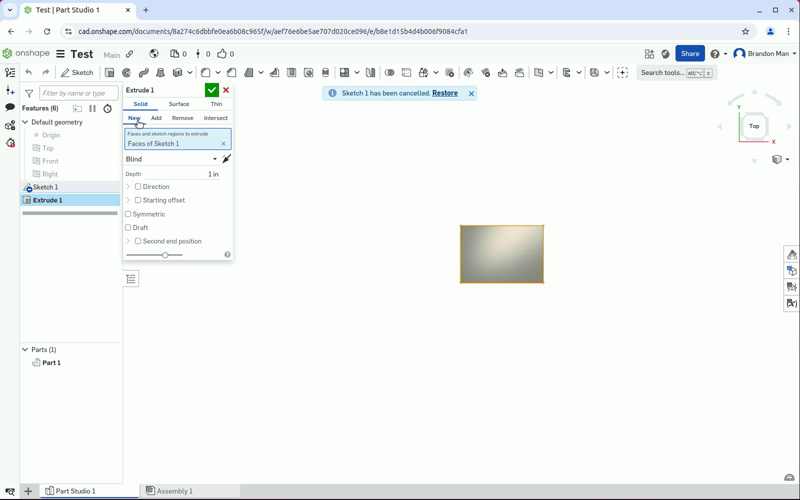
click(137, 120)
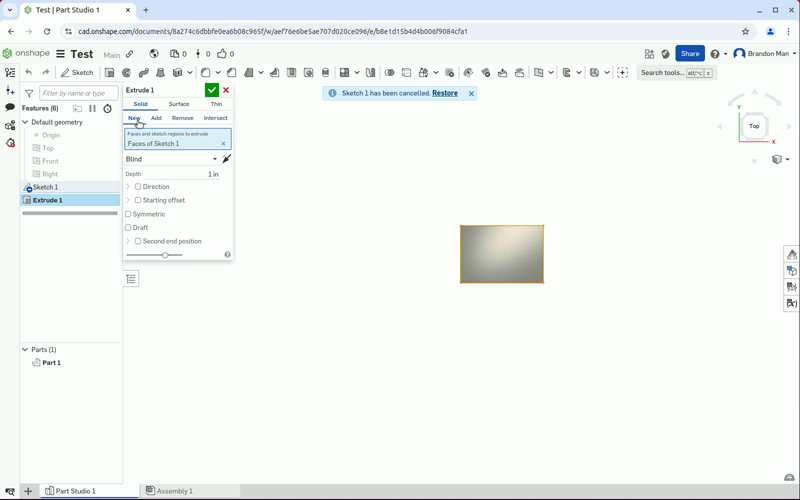
key(tab, 4)
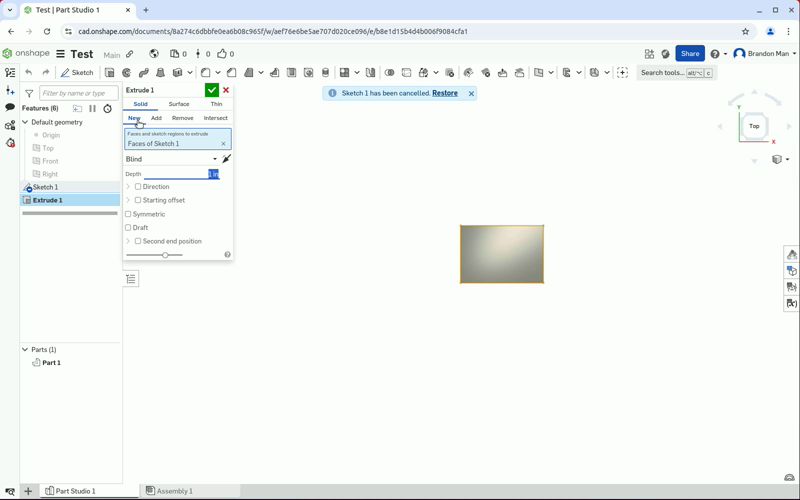
text(17.572)
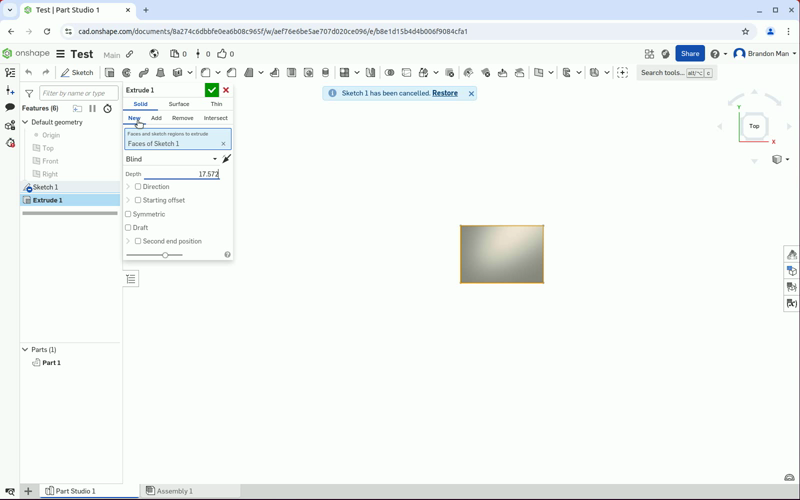
key(enter)
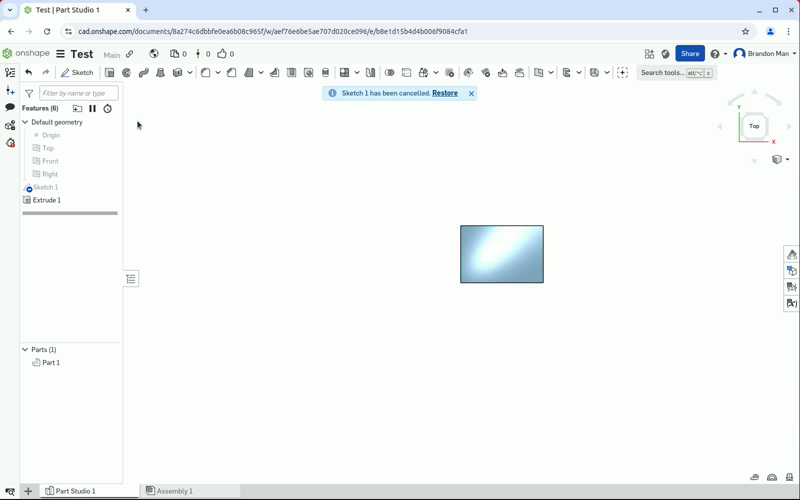
key(shift+h)
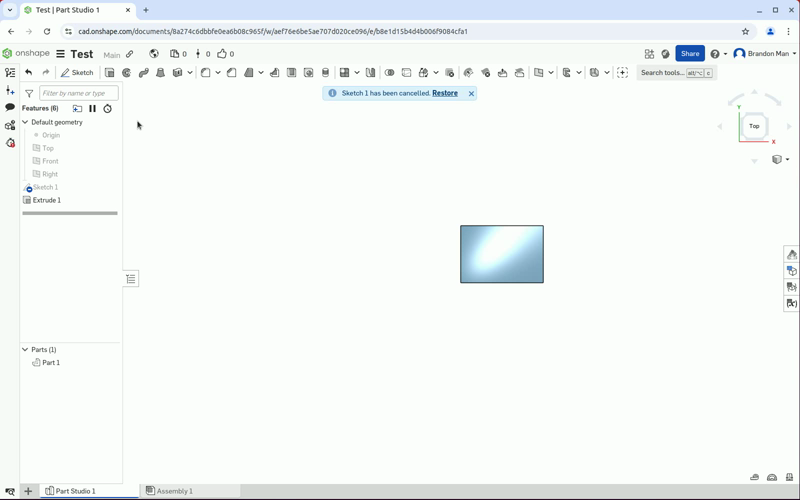
key(shift+h)
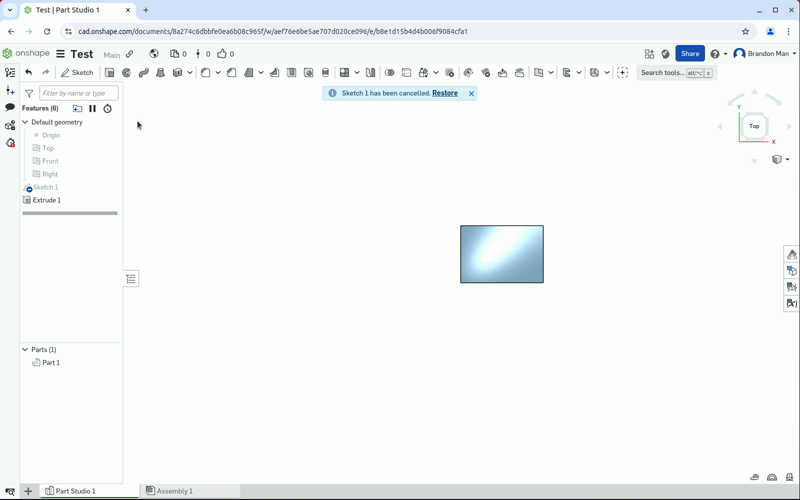
mouse_move(73, 189)
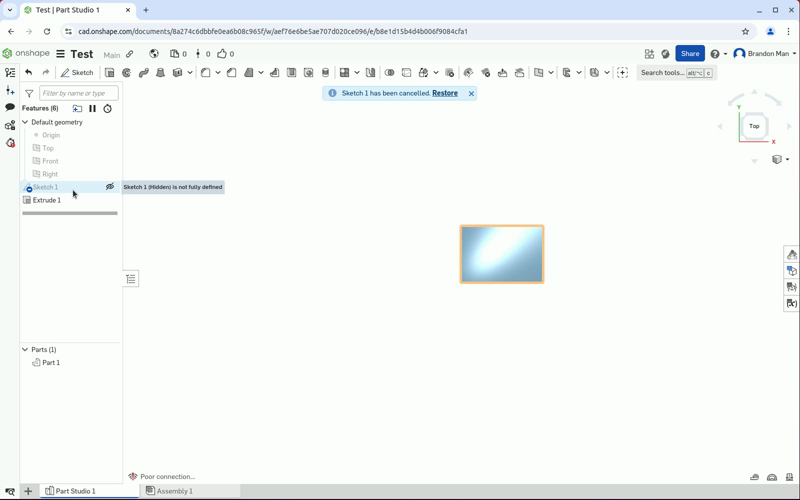
click(73, 189)
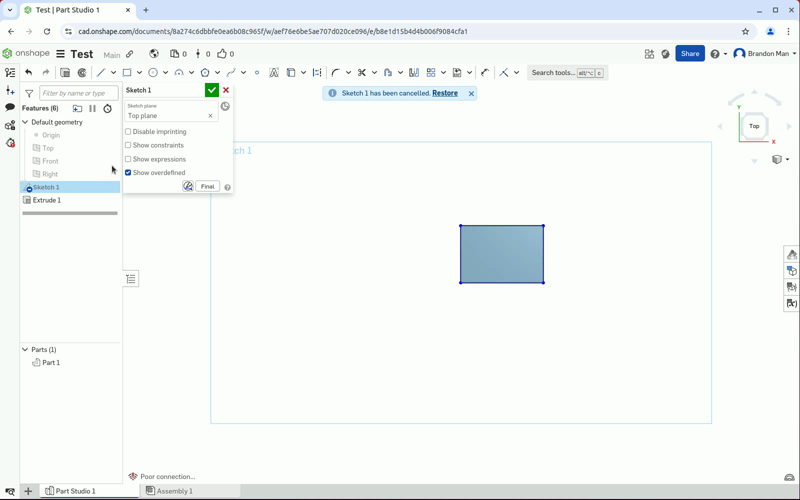
mouse_move(229, 92)
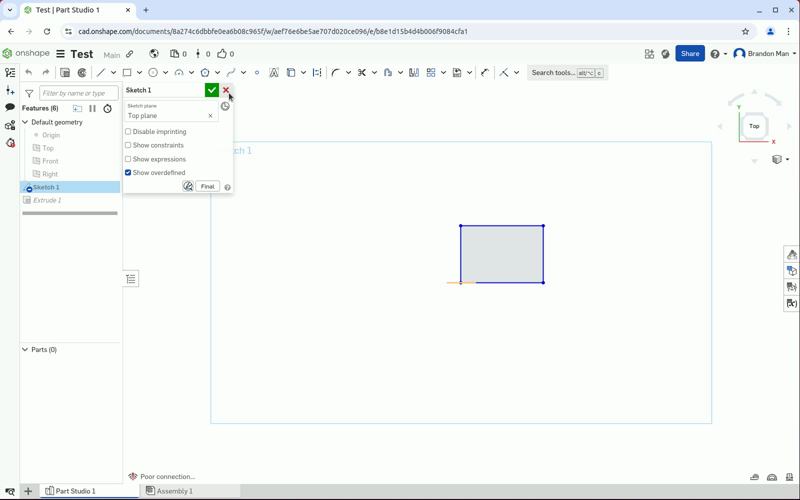
click(229, 92)
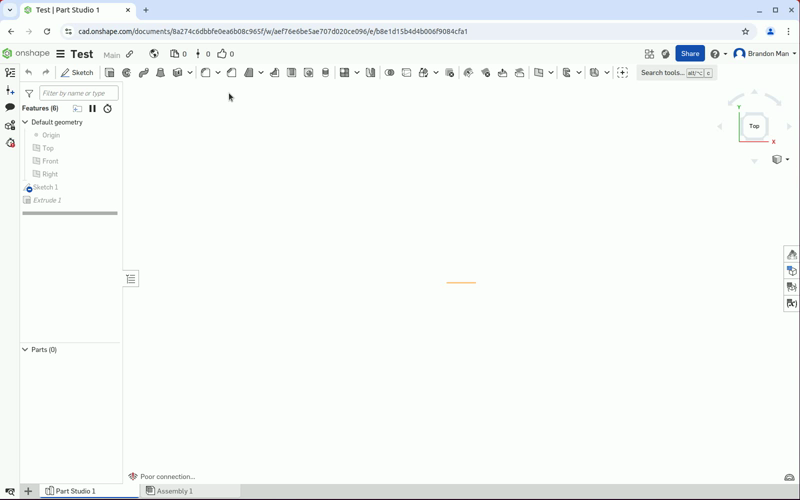
mouse_move(541, 75)
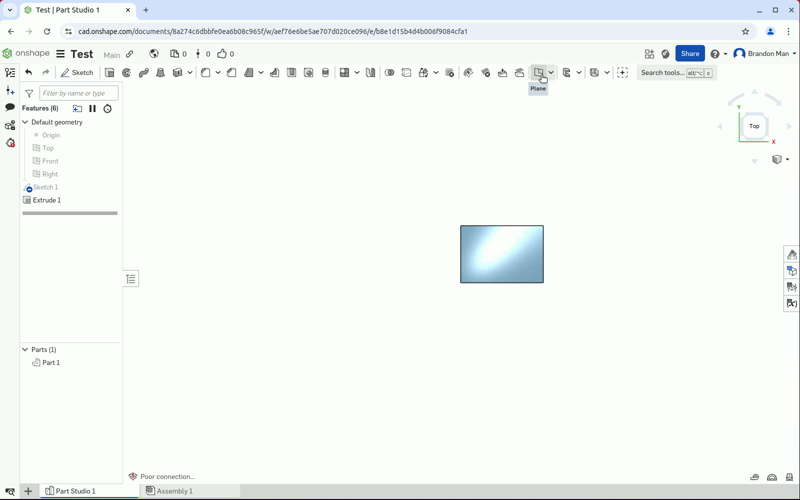
click(541, 75)
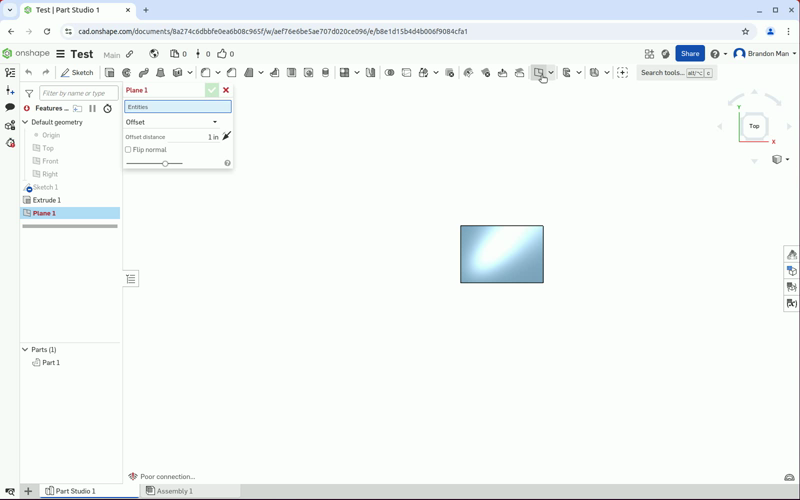
mouse_move(73, 150)
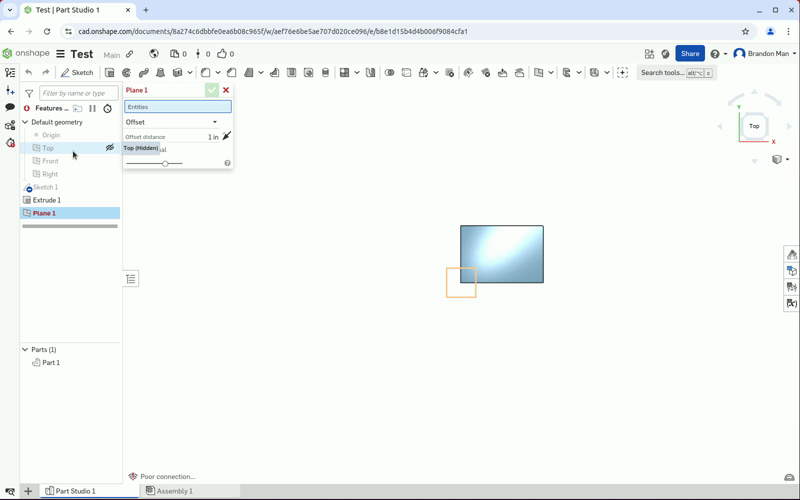
click(73, 150)
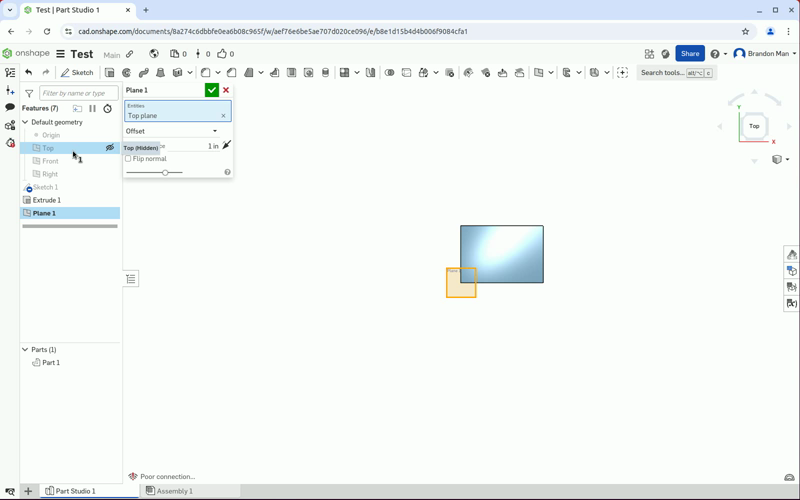
key(tab, 2)
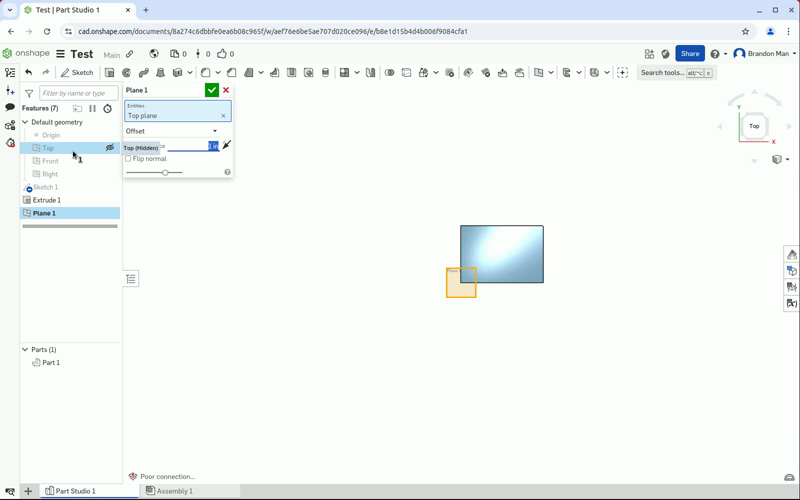
text(17.562)
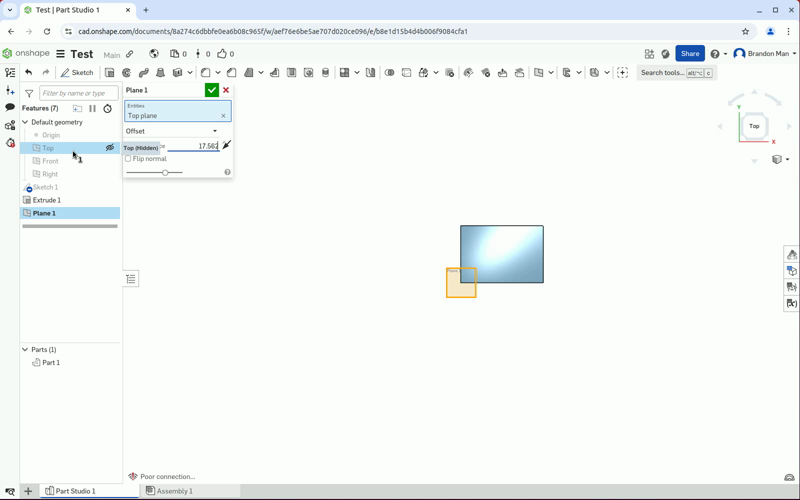
key(enter, 2)
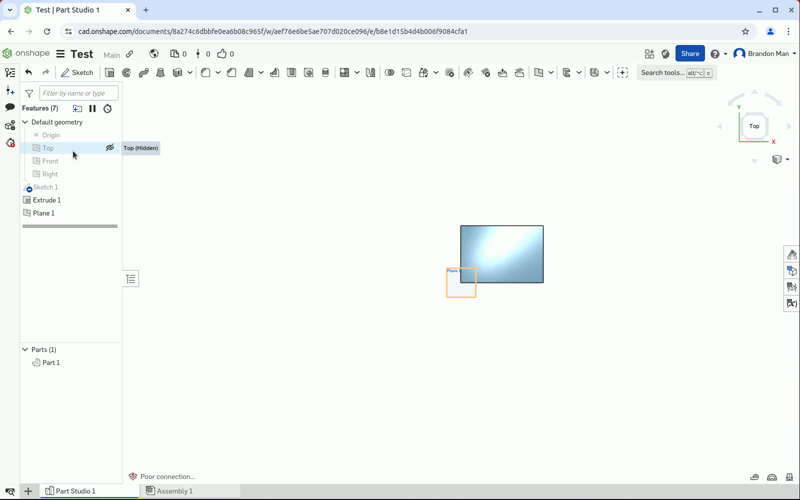
key(shift+s)
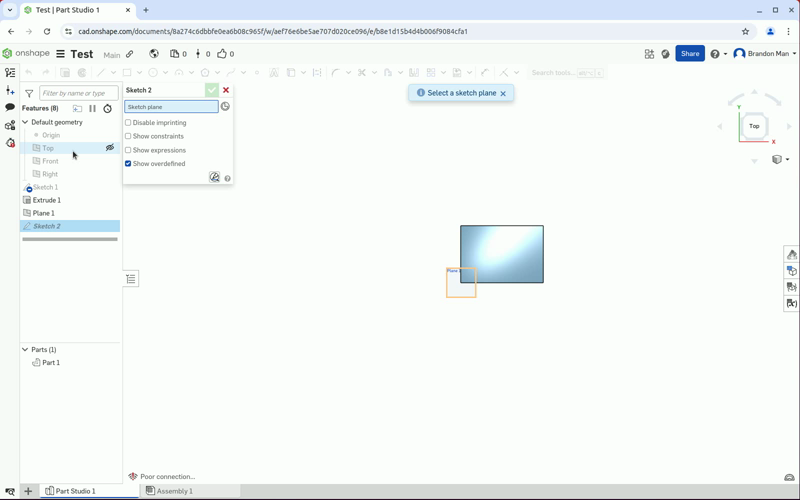
mouse_move(73, 215)
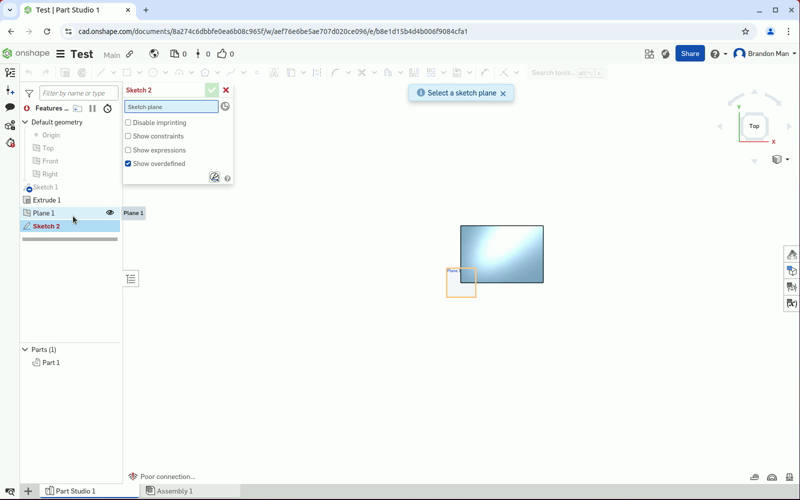
click(73, 215)
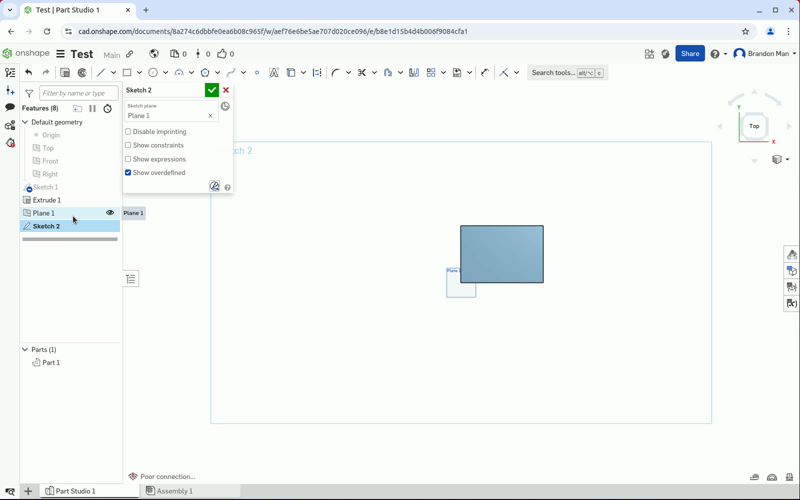
mouse_move(73, 352)
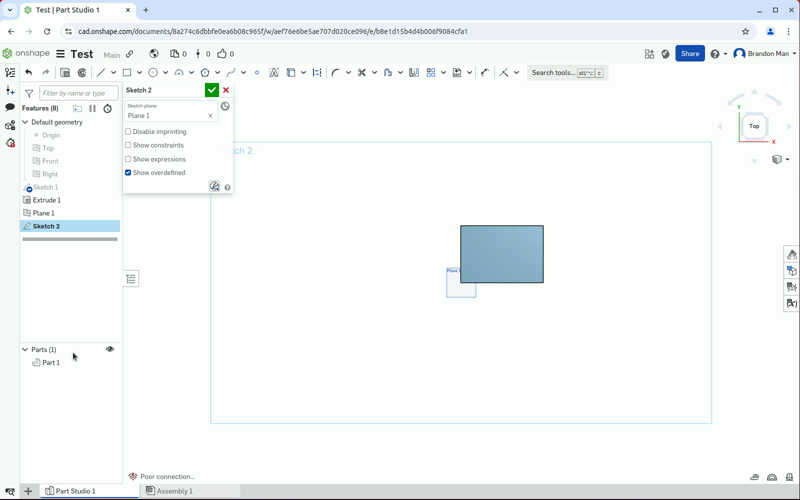
key(y)
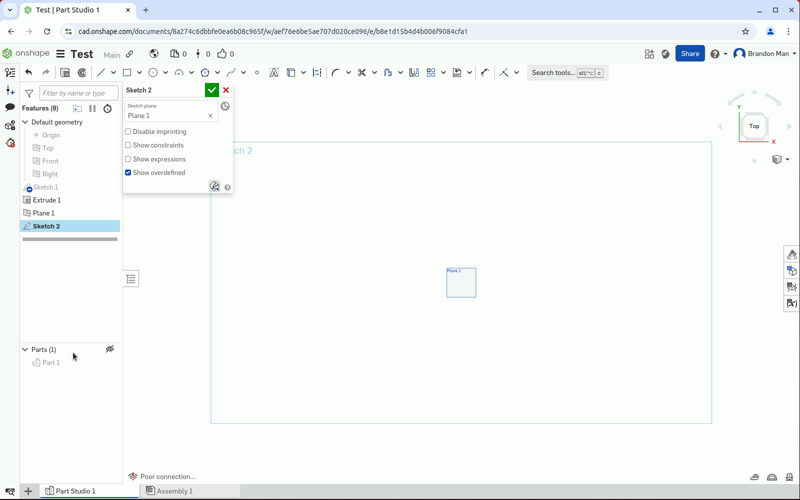
key(l)
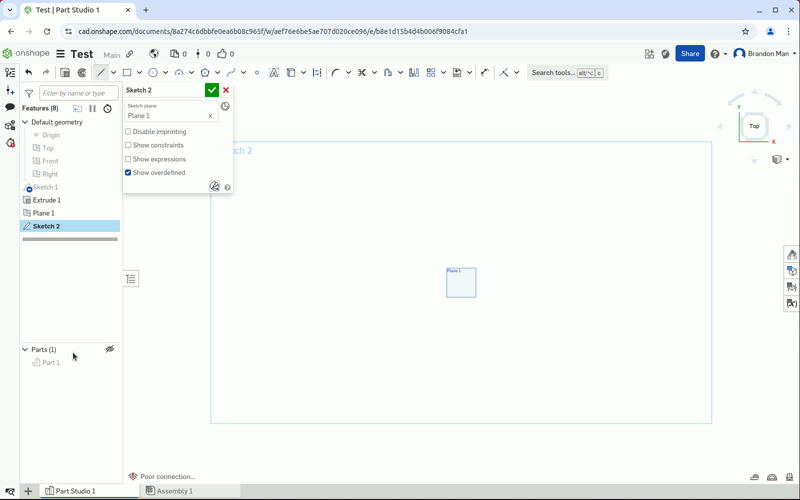
key_down(shift)
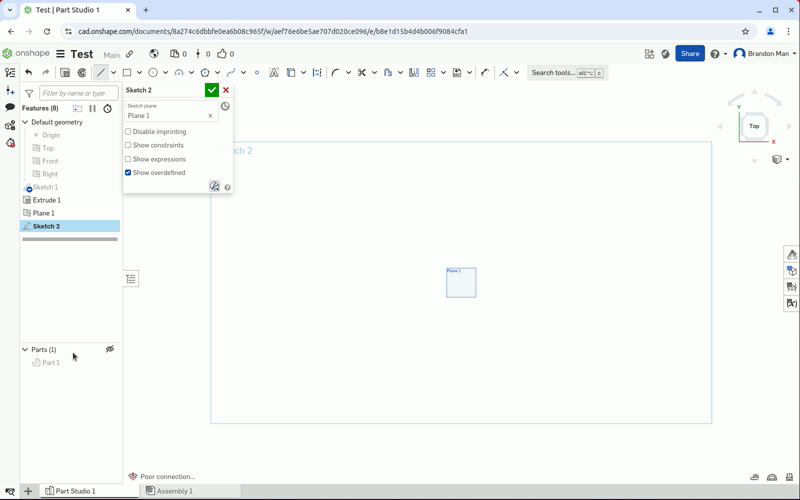
mouse_move(479, 273)
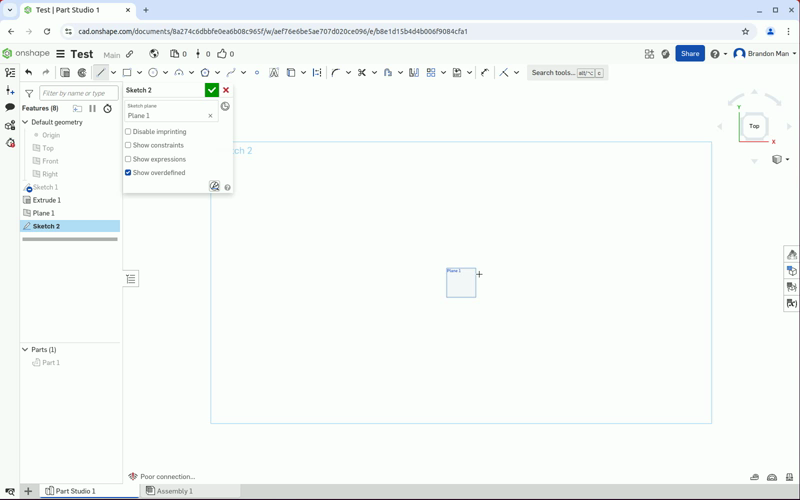
click(479, 273)
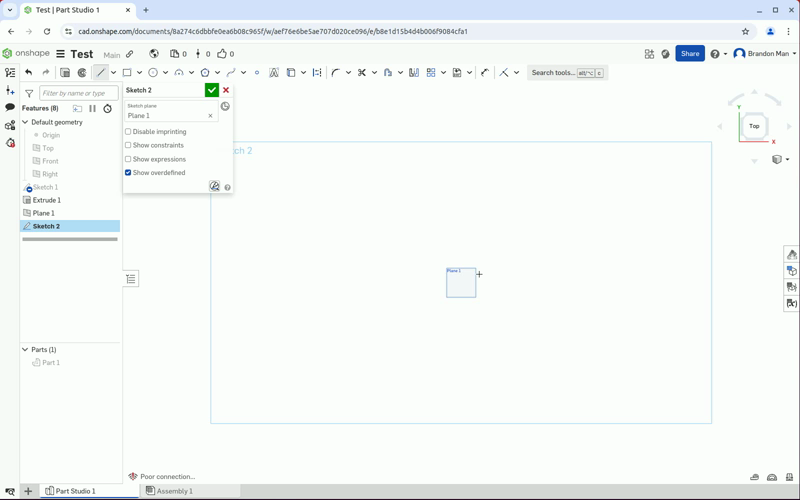
key_up(shift)
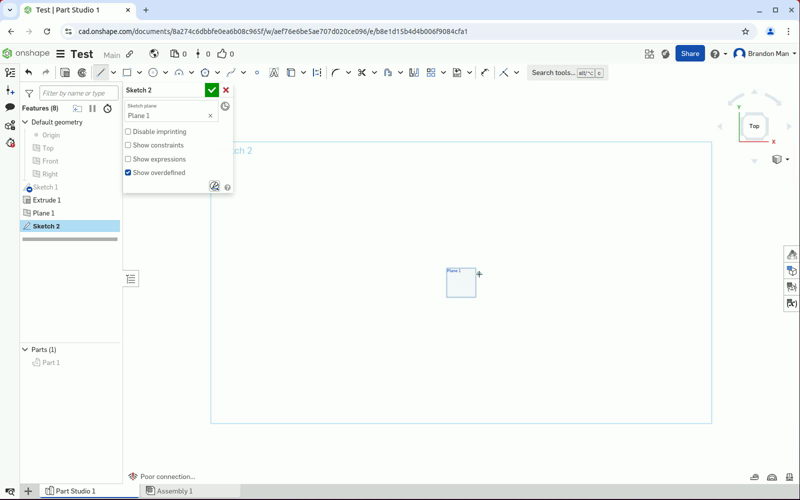
key_down(shift)
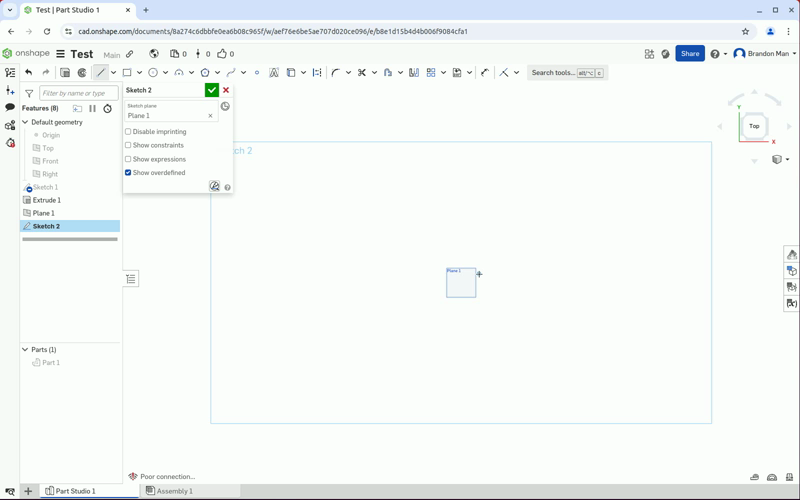
mouse_move(509, 273)
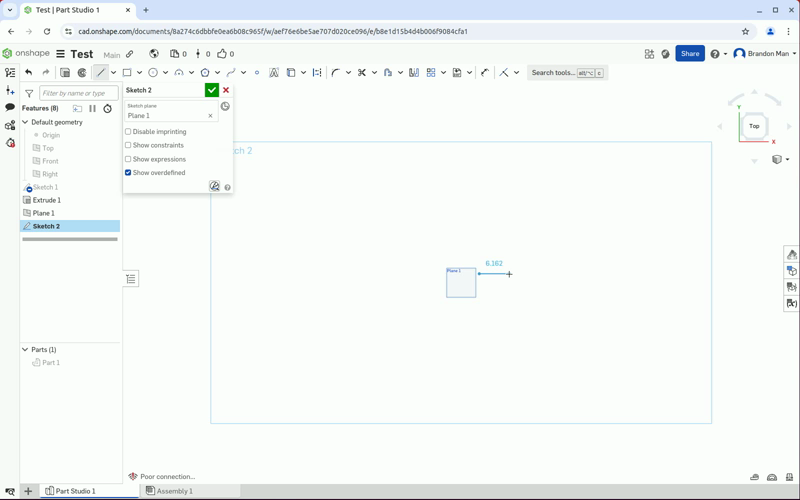
mouse_move(511, 273)
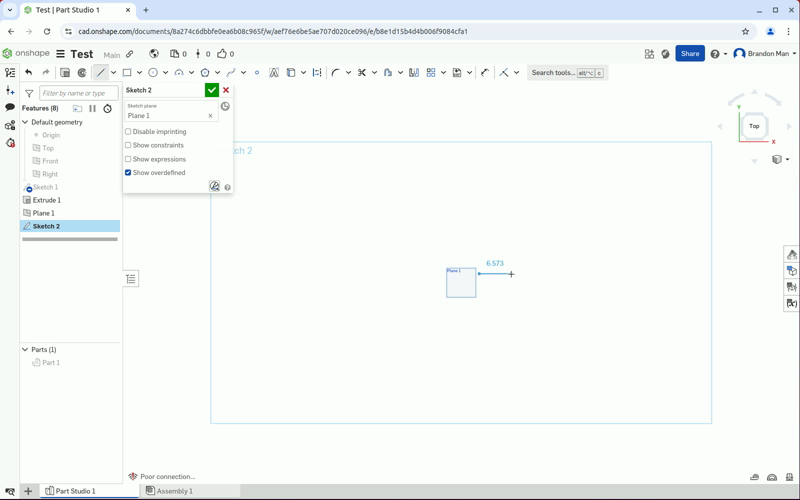
click(511, 273)
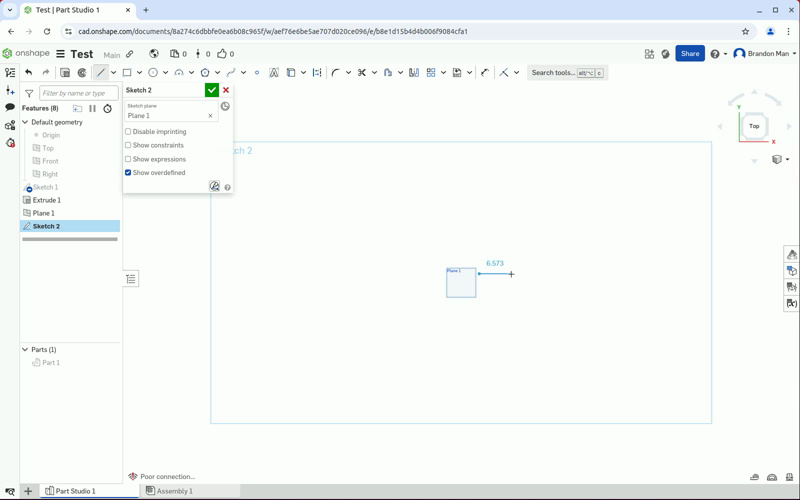
key_up(shift)
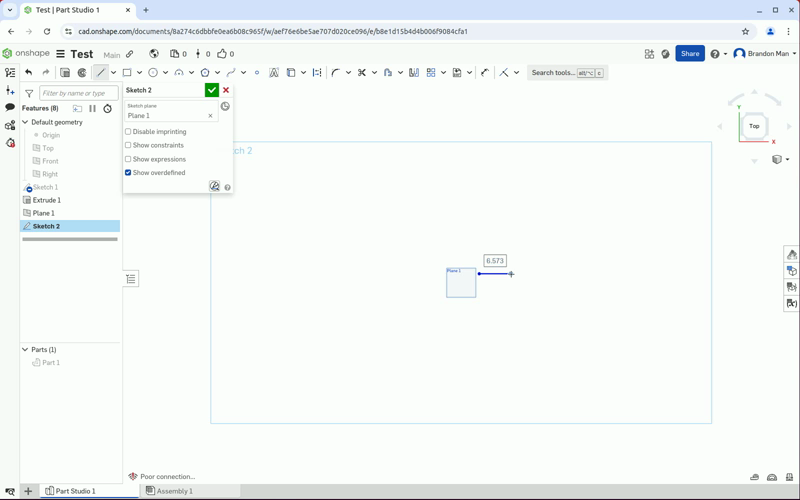
key_down(shift)
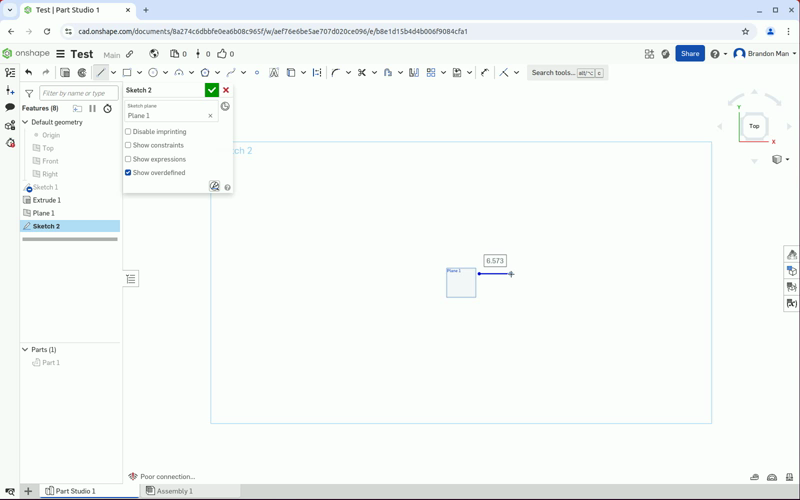
mouse_move(541, 273)
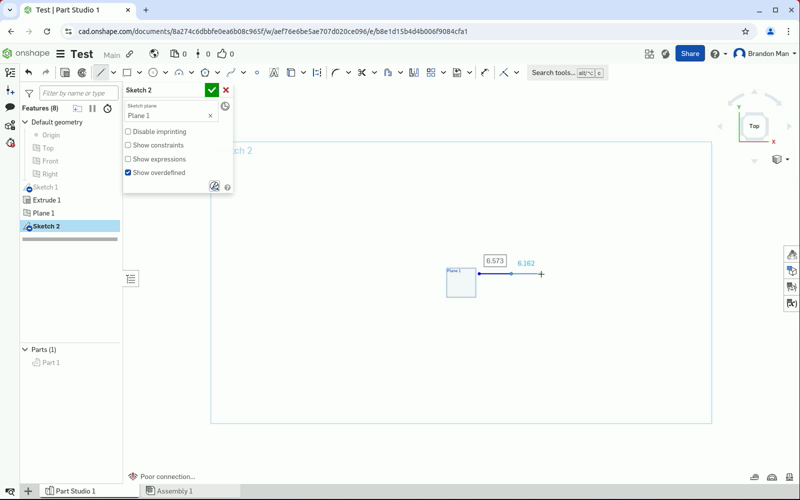
mouse_move(511, 231)
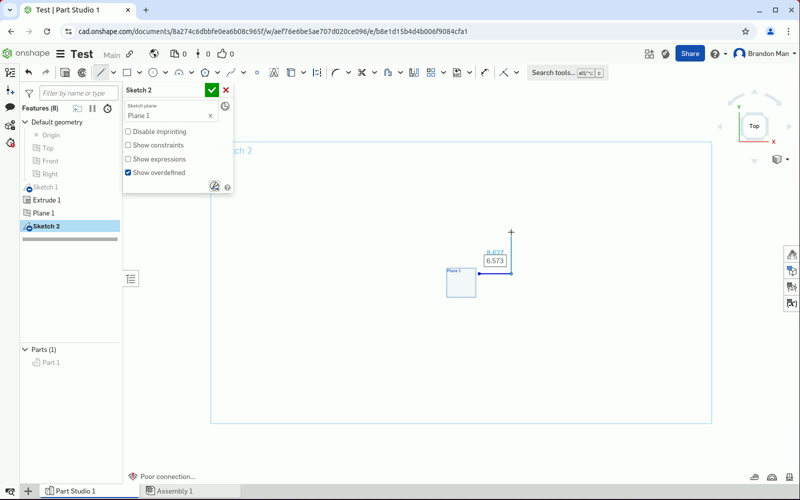
click(511, 231)
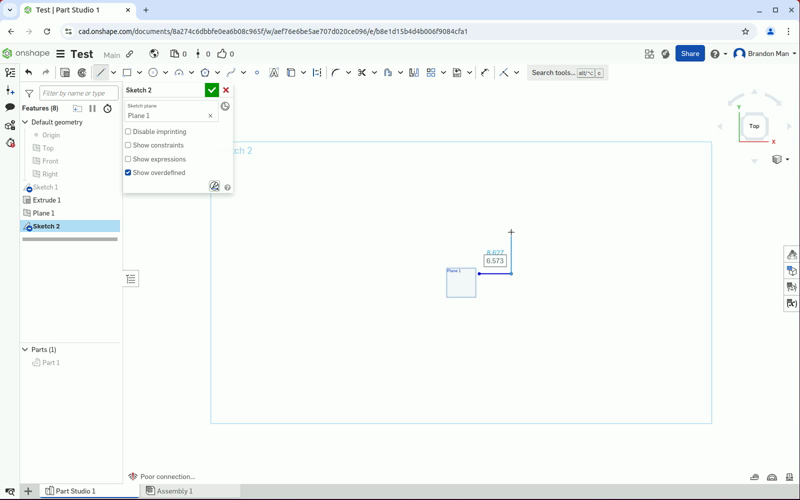
key_up(shift)
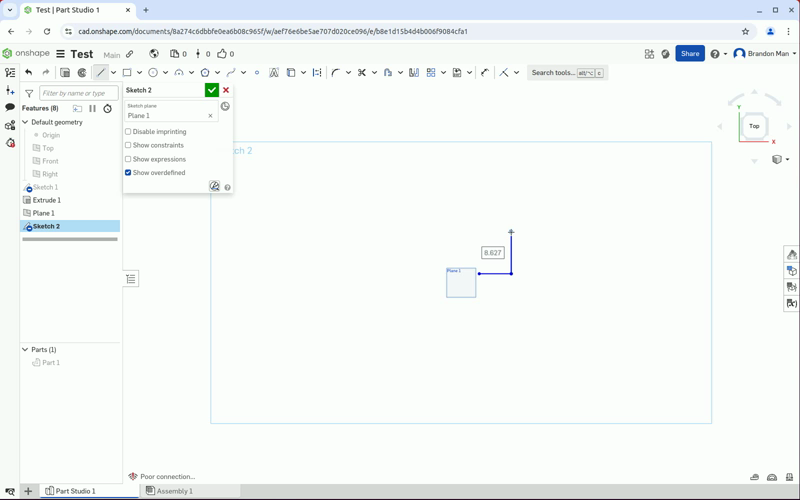
key_down(shift)
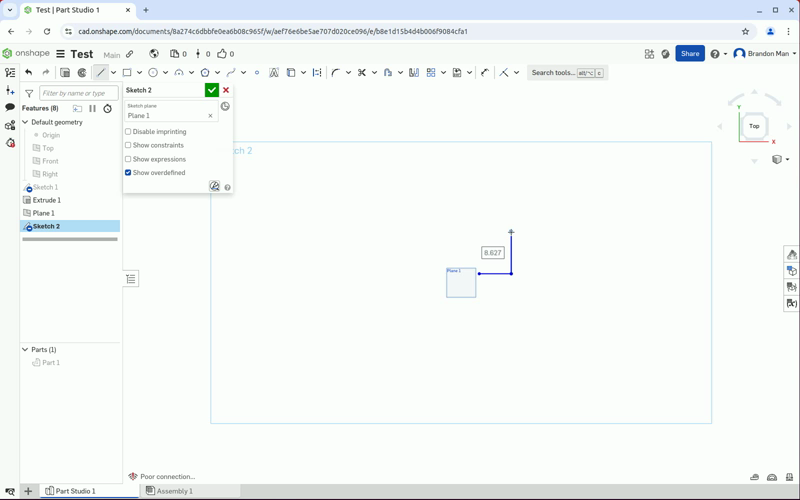
mouse_move(541, 231)
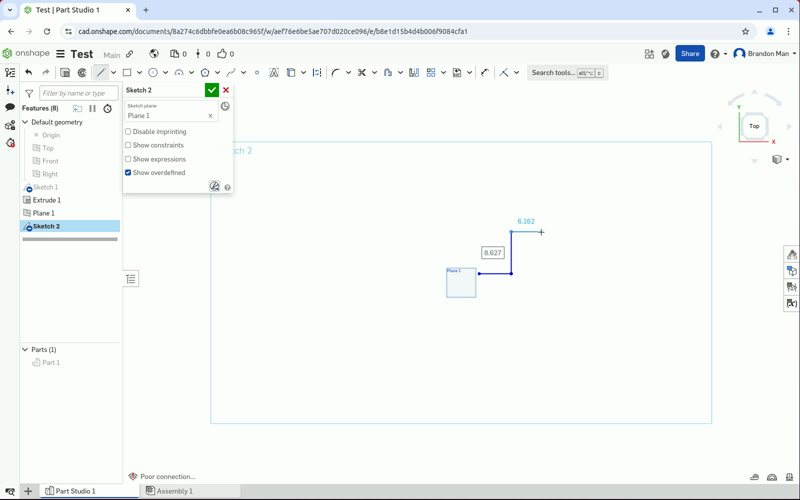
mouse_move(479, 231)
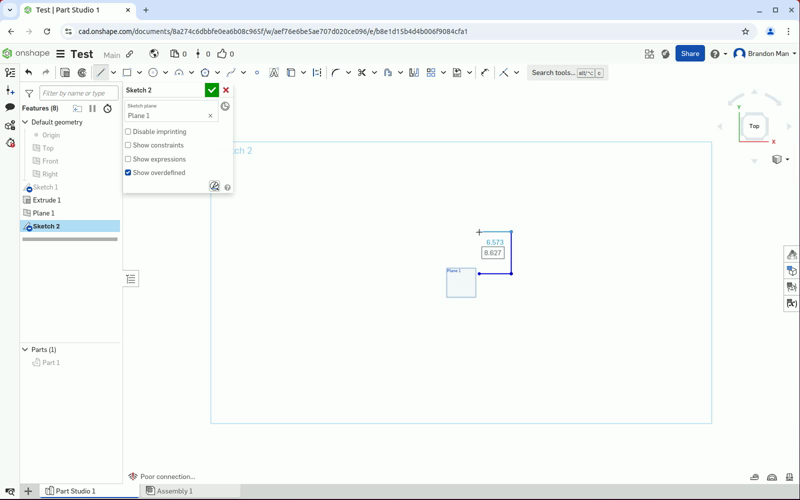
click(479, 231)
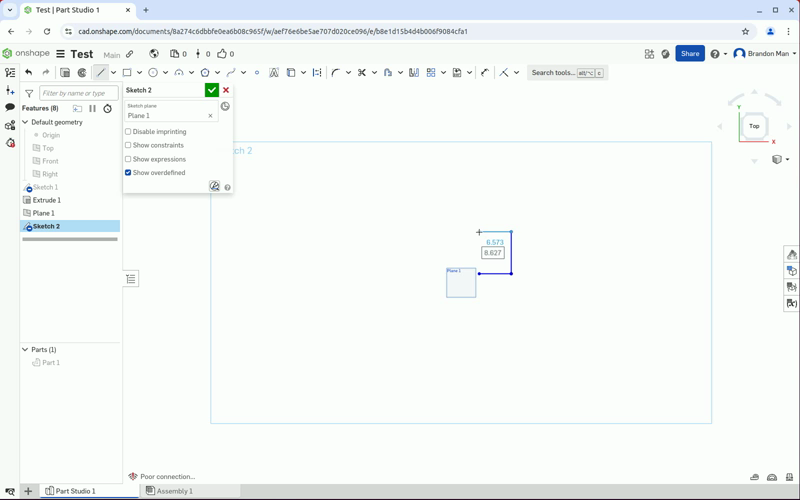
key_up(shift)
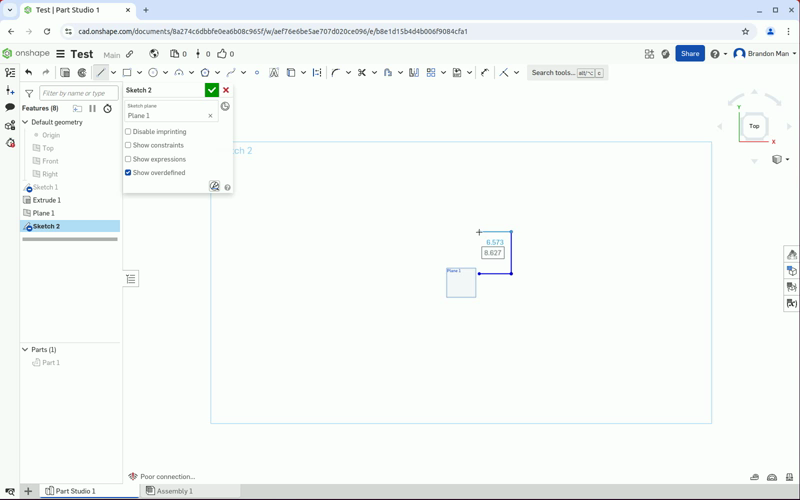
mouse_move(509, 231)
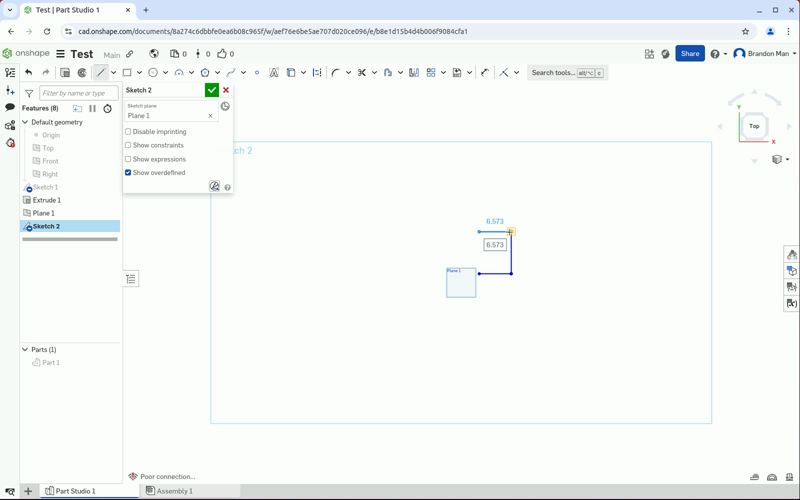
key_down(shift)
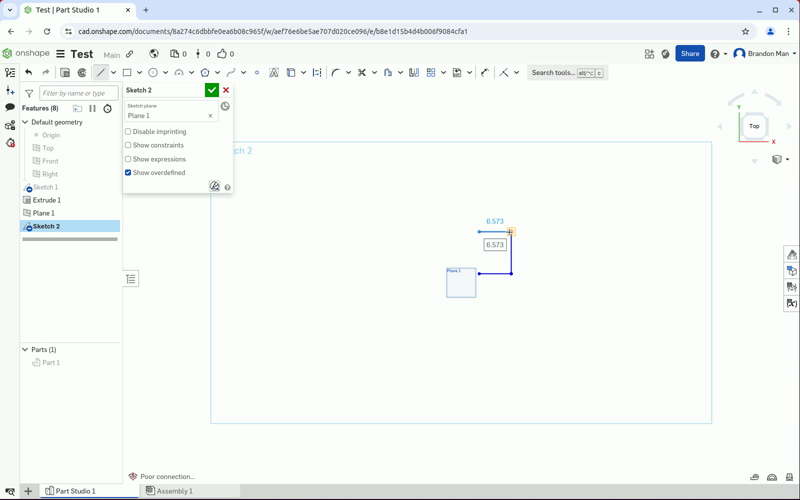
mouse_move(479, 273)
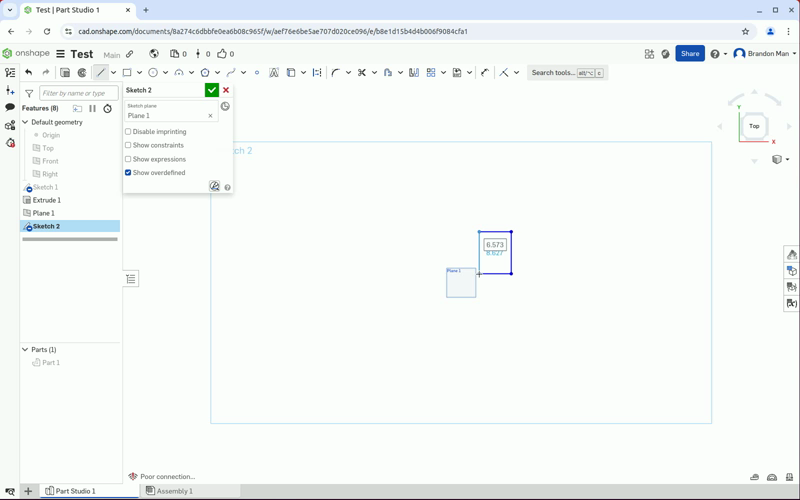
key_up(shift)
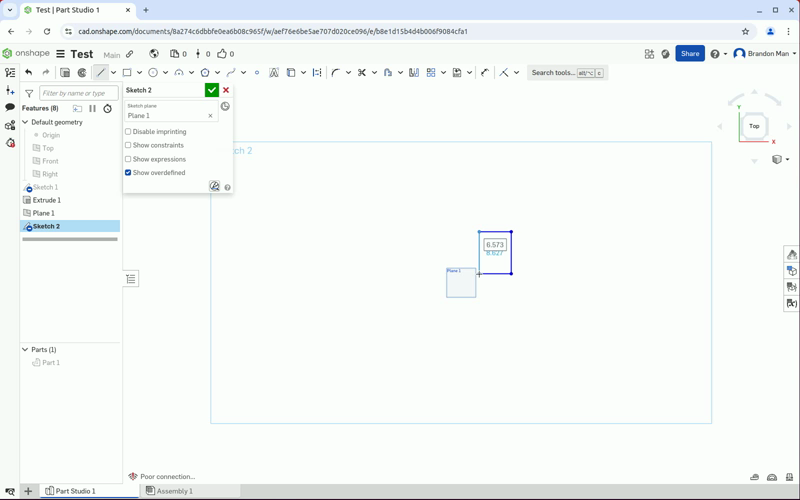
click(479, 273)
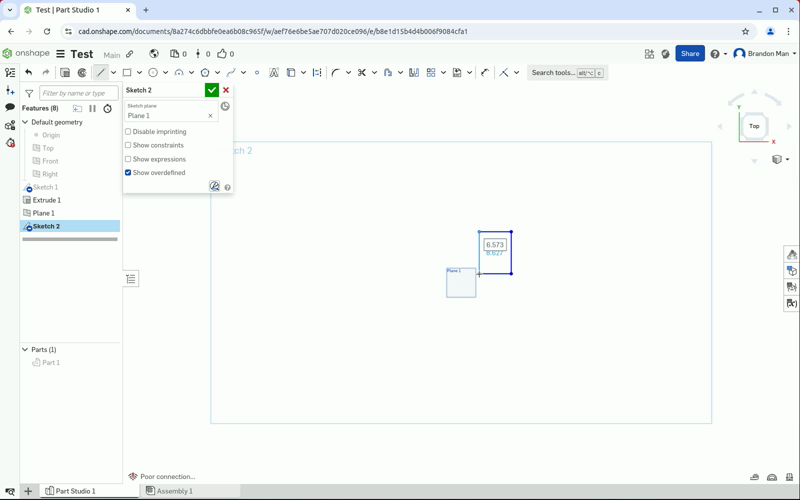
key(esc)
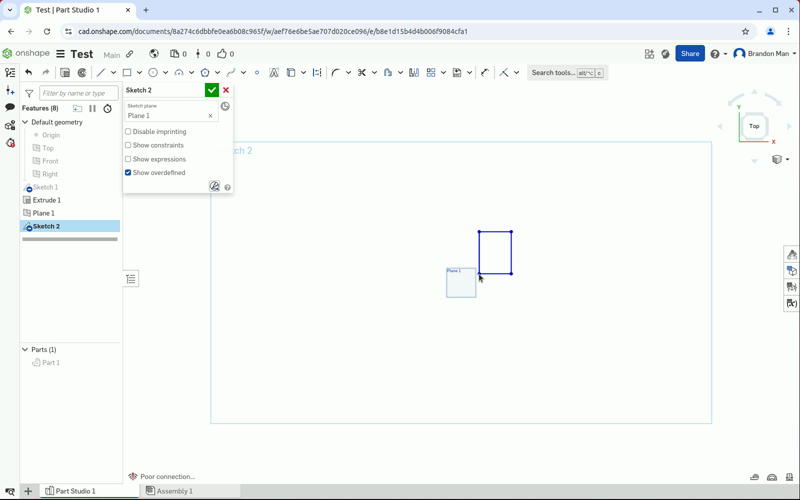
mouse_move(492, 261)
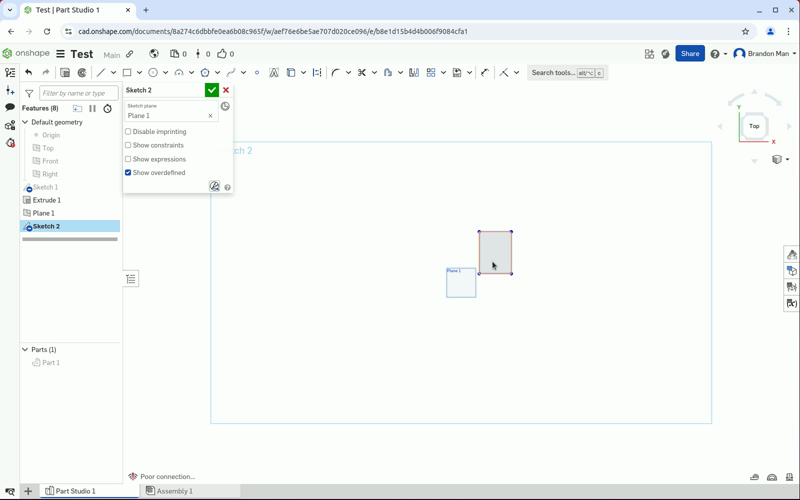
scroll(6)
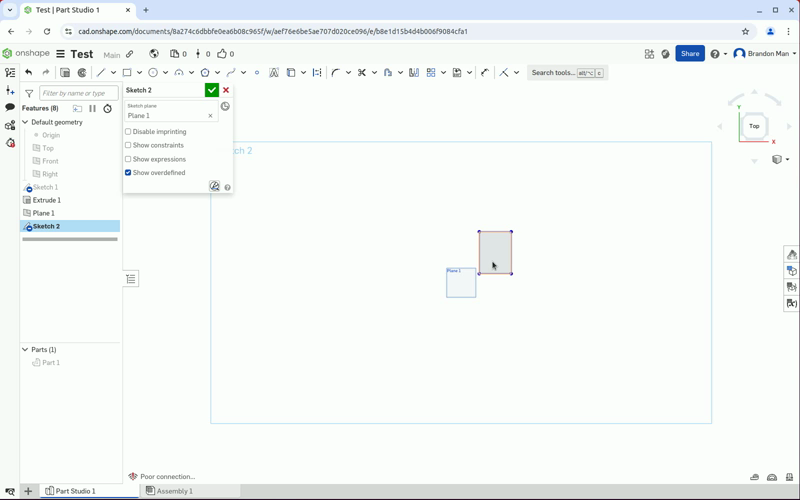
scroll(6)
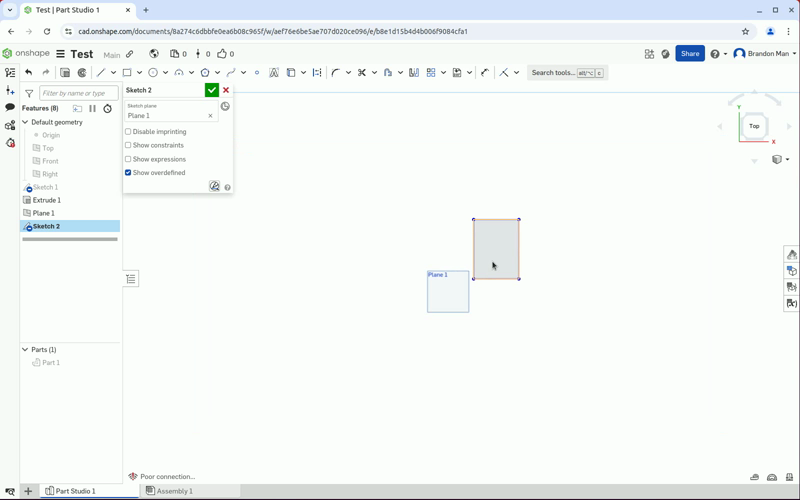
scroll(6)
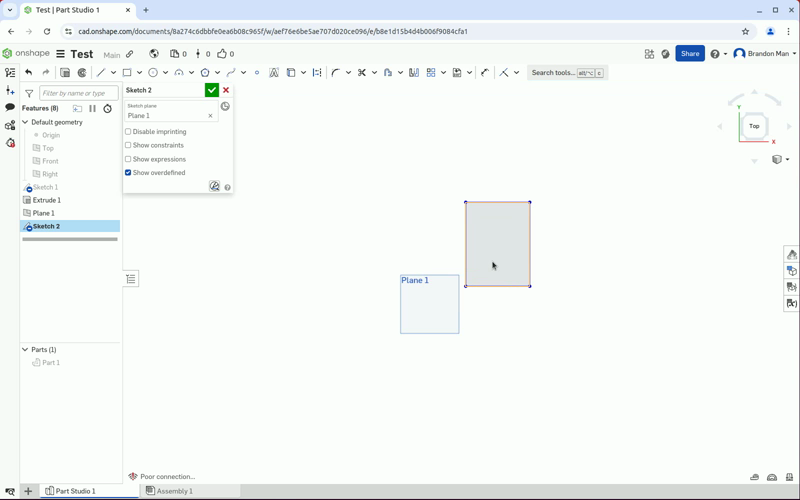
scroll(6)
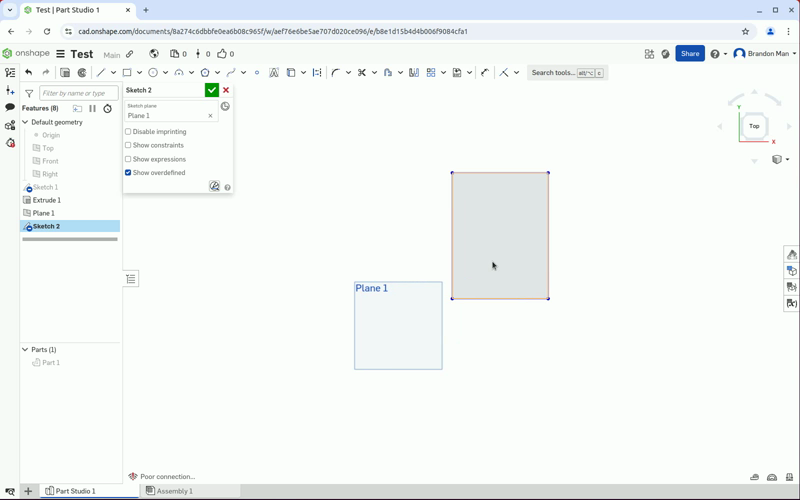
scroll(6)
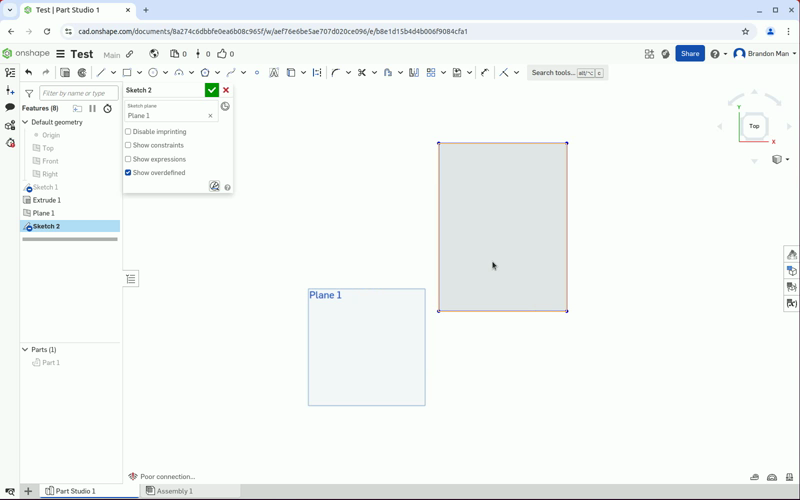
scroll(6)
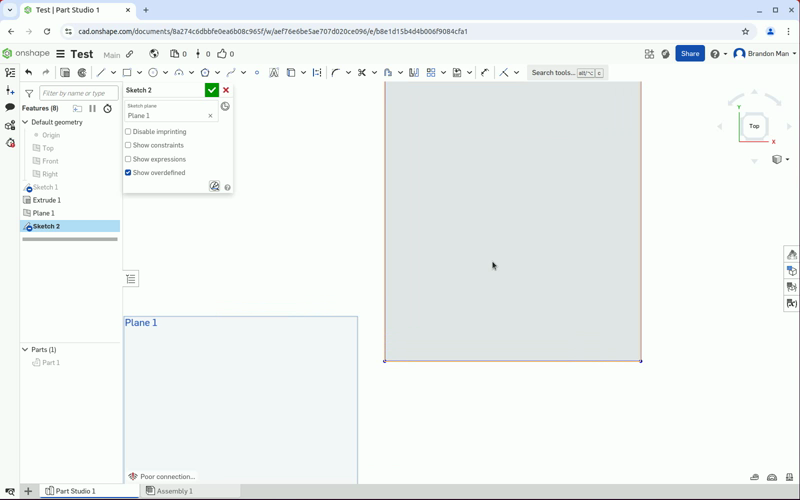
scroll(6)
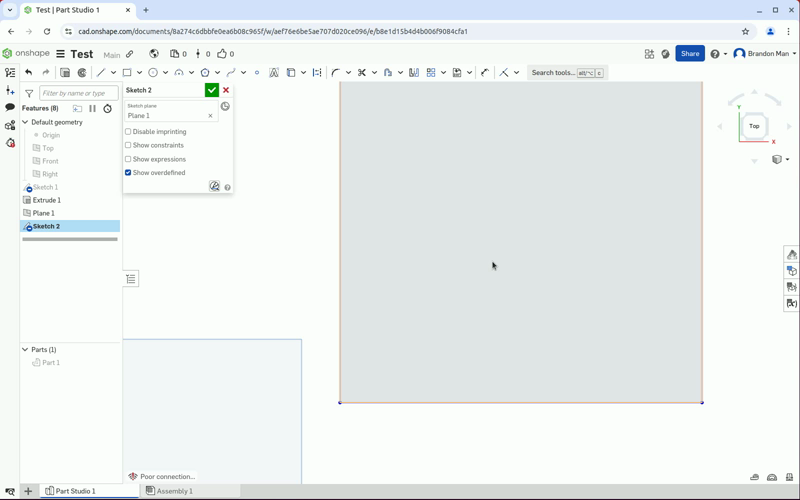
click(492, 261)
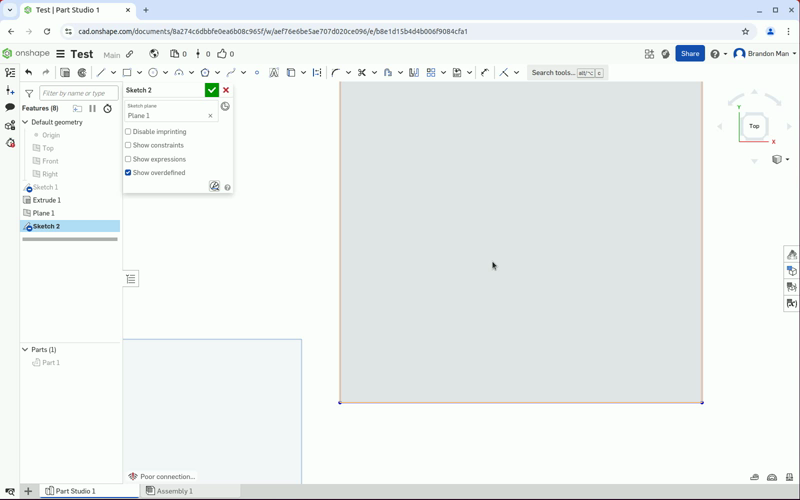
scroll(-6)
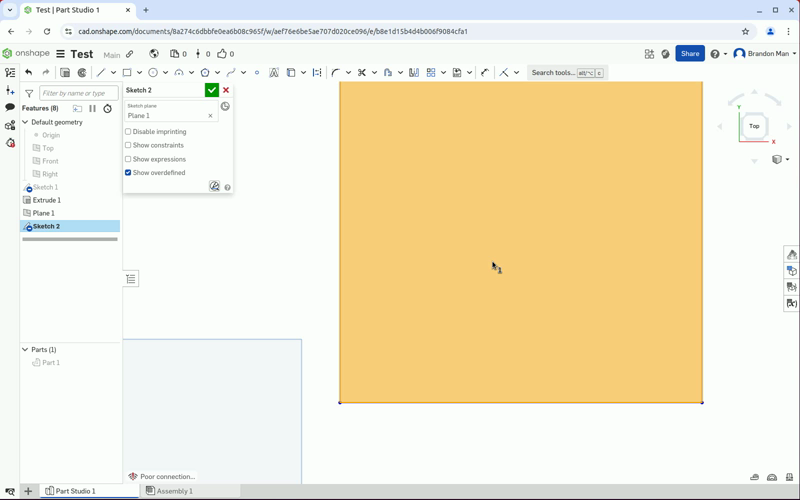
scroll(-6)
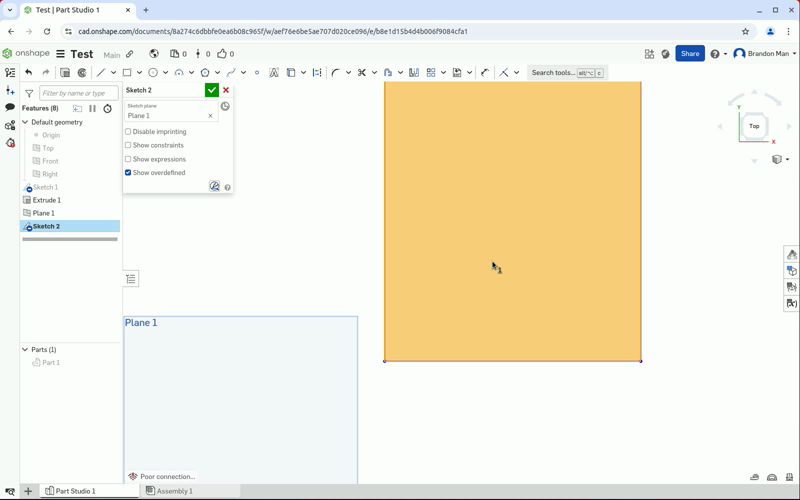
scroll(-6)
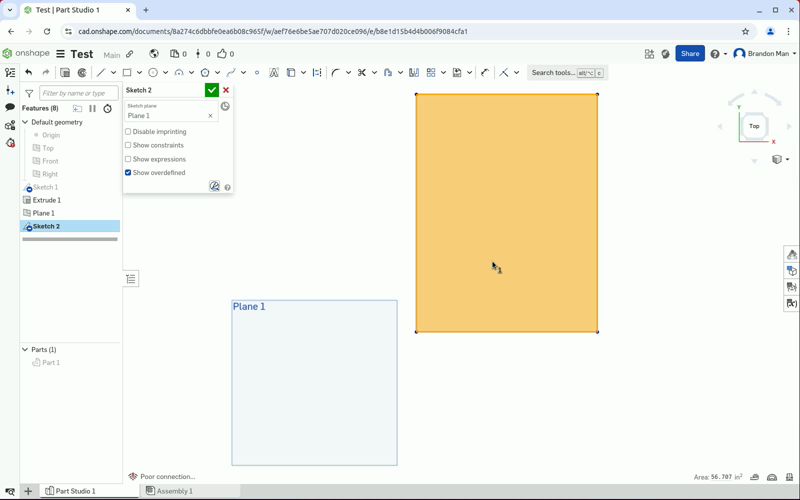
scroll(-6)
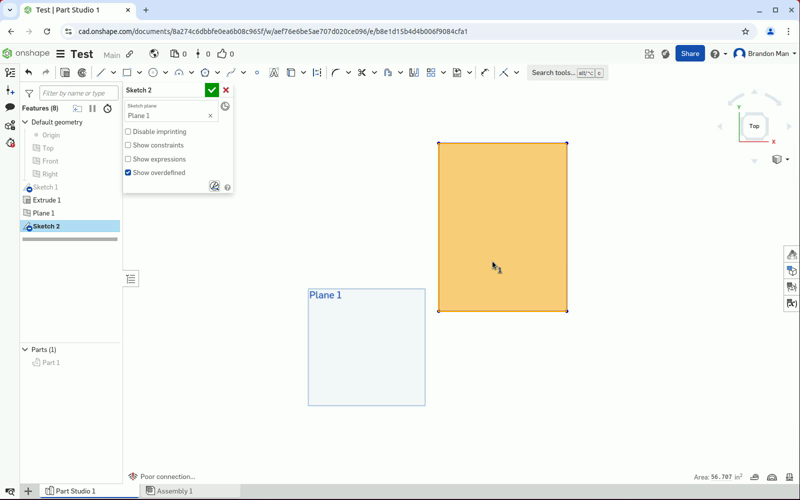
scroll(-6)
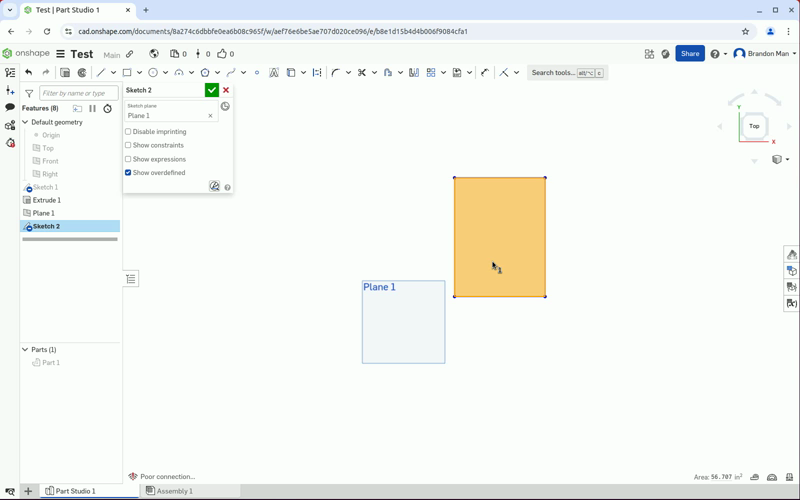
scroll(-6)
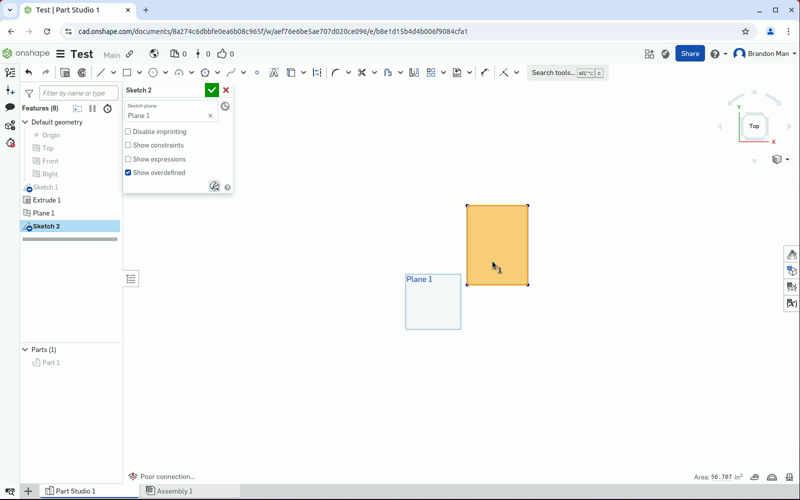
scroll(-6)
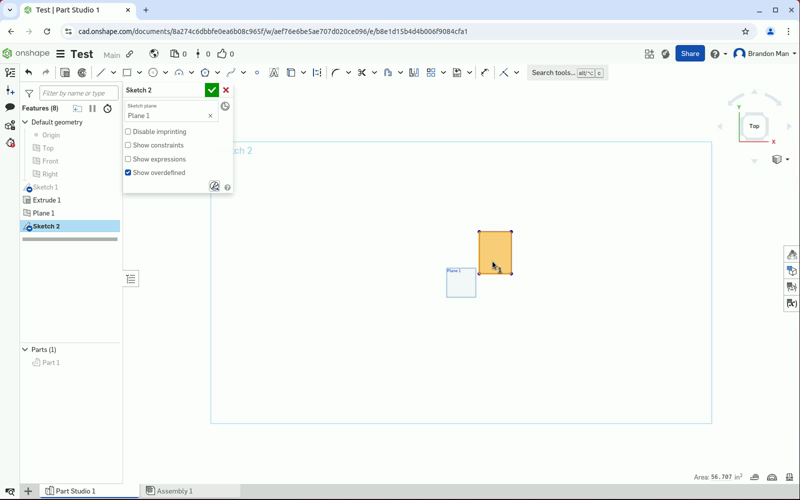
mouse_move(73, 352)
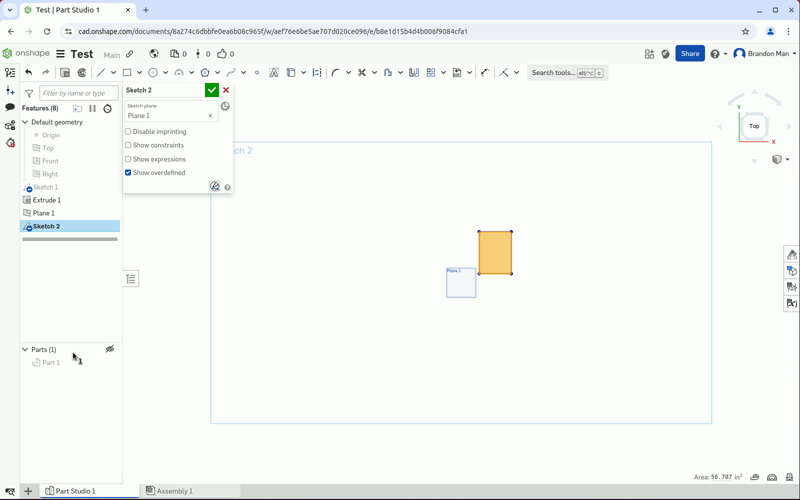
key(shift+y)
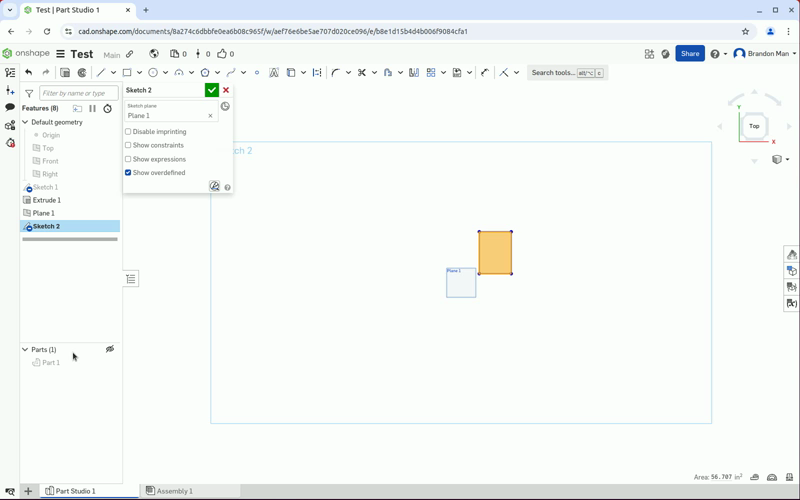
key(shift+e)
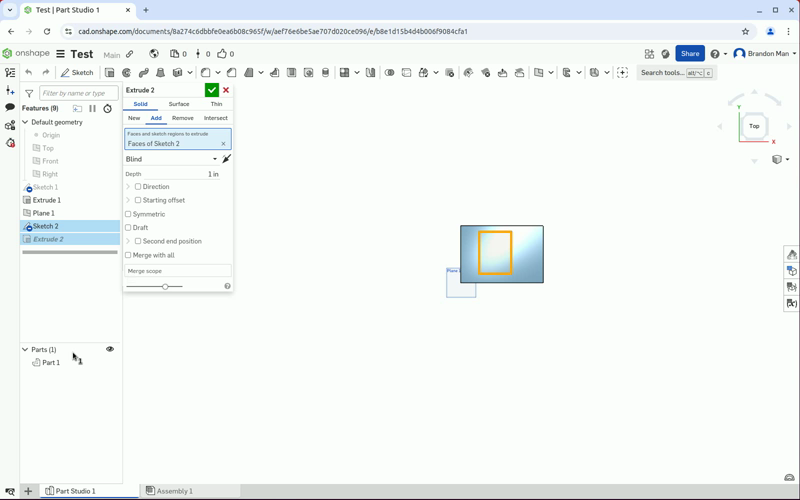
mouse_move(143, 106)
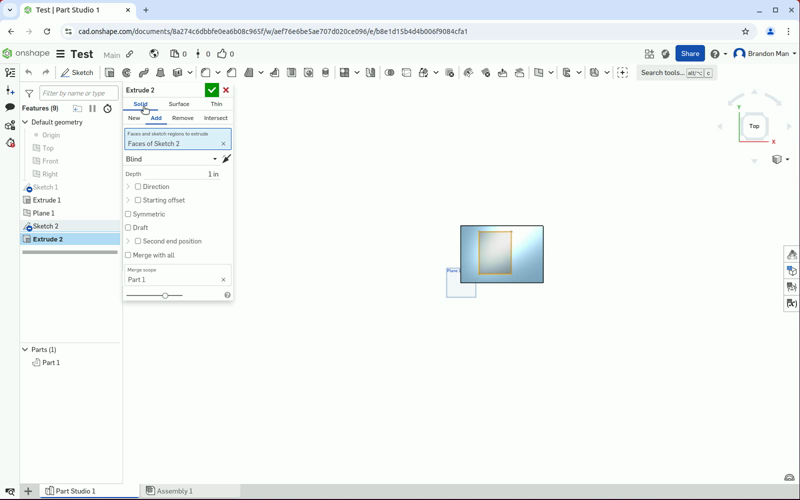
click(143, 106)
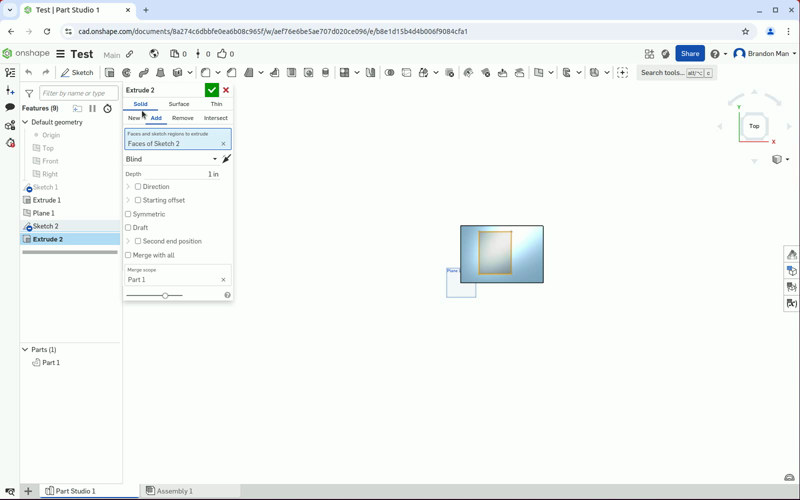
mouse_move(137, 120)
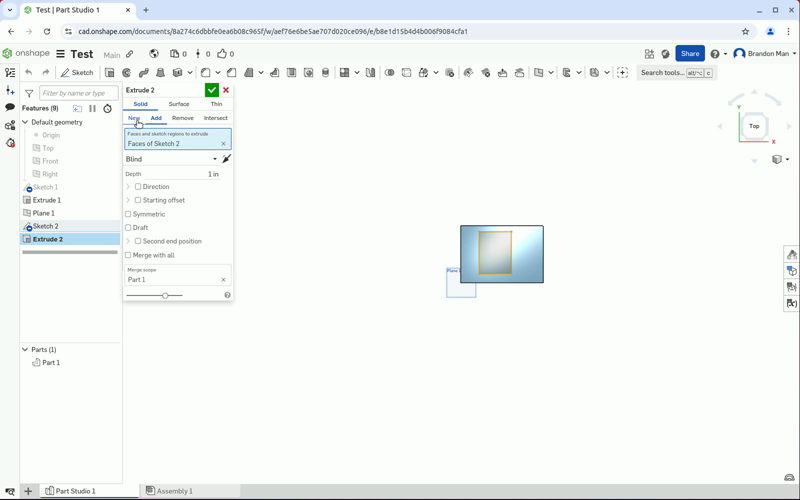
click(137, 120)
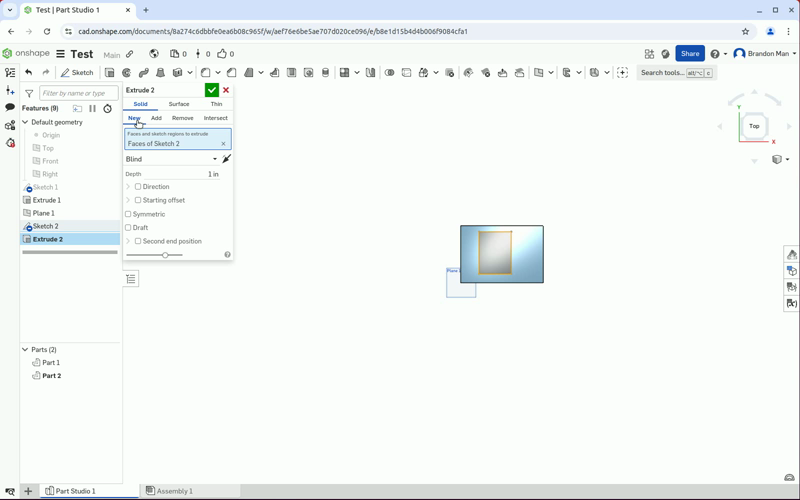
key(tab, 4)
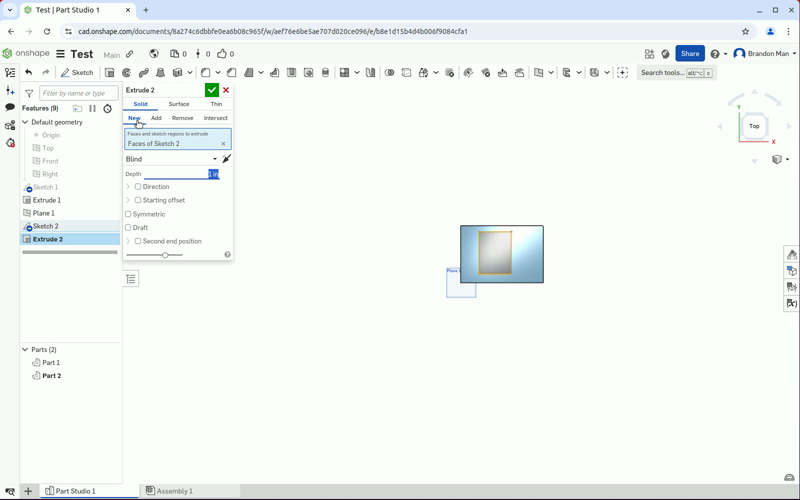
text(5.536)
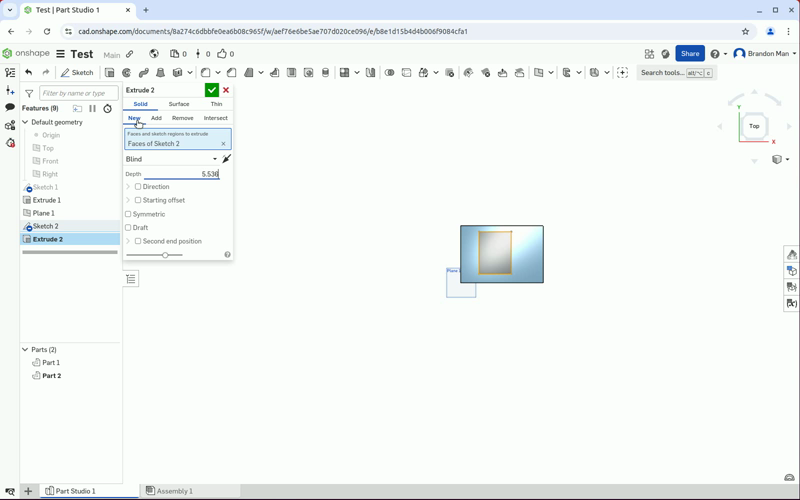
key(enter)
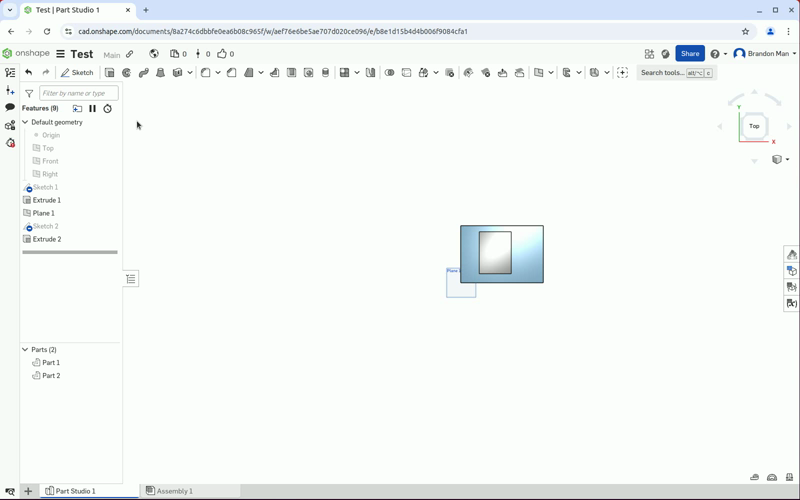
key(shift+h)
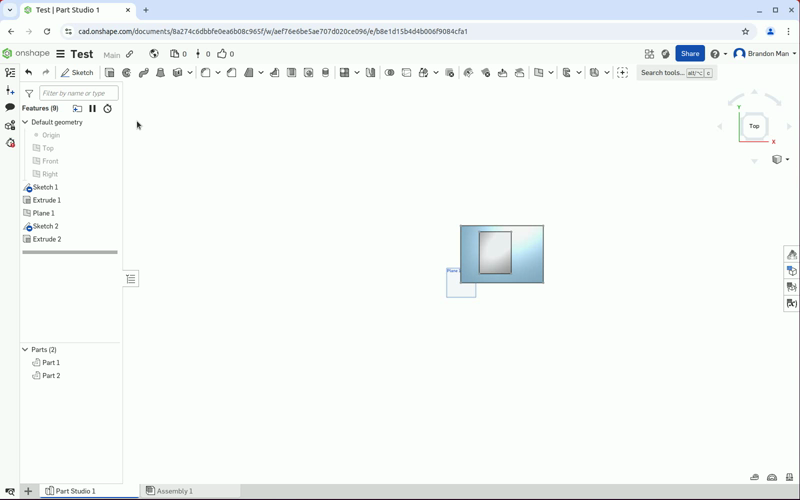
key(shift+h)
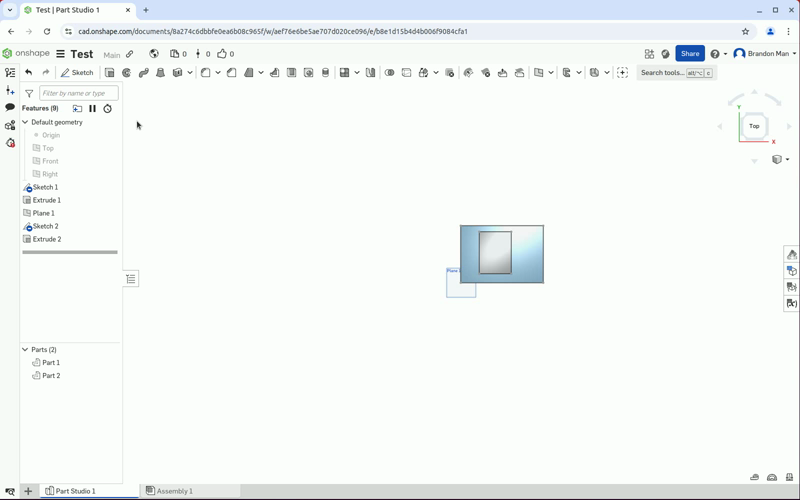
key(shift+7)
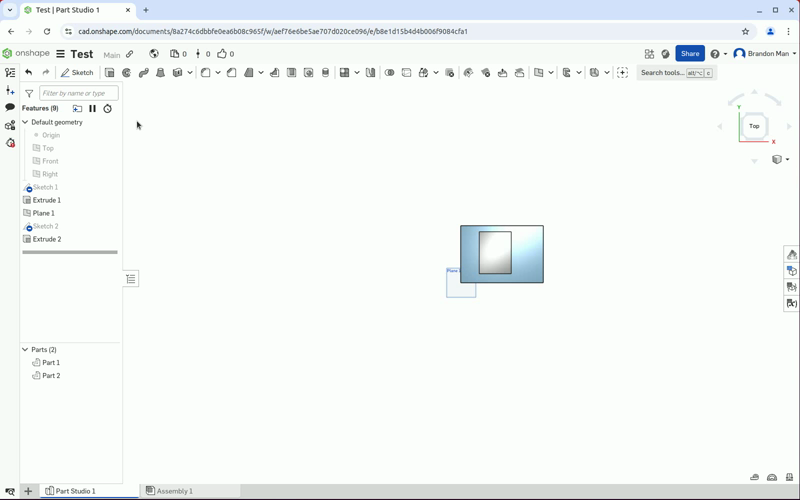
key(up, 3)
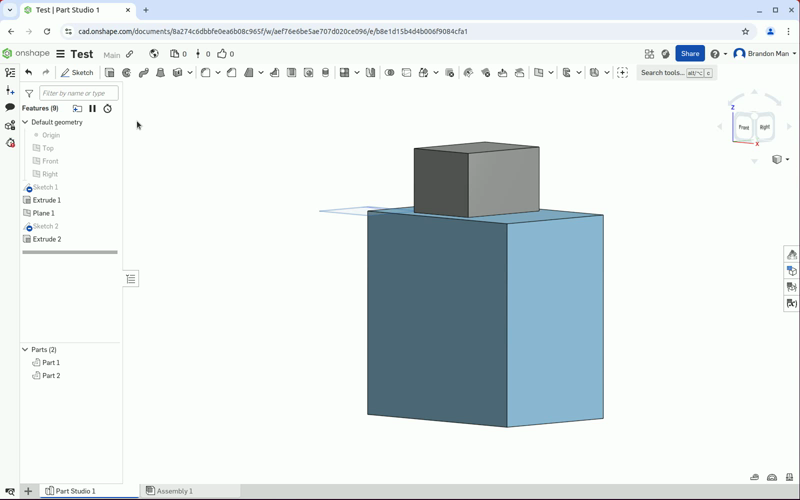
key(left, 3)
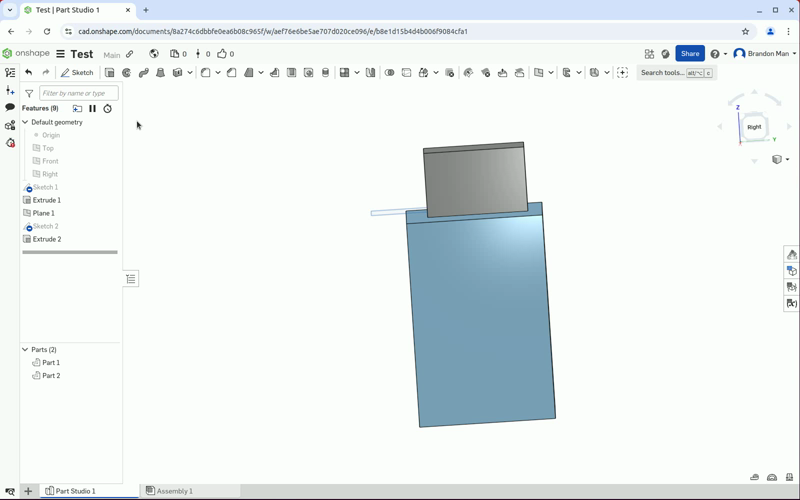
key(right, 3)
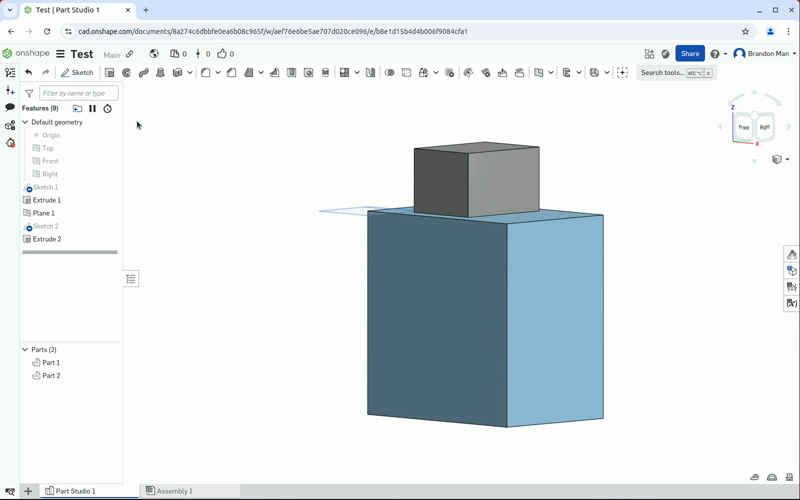
key(down, 3)
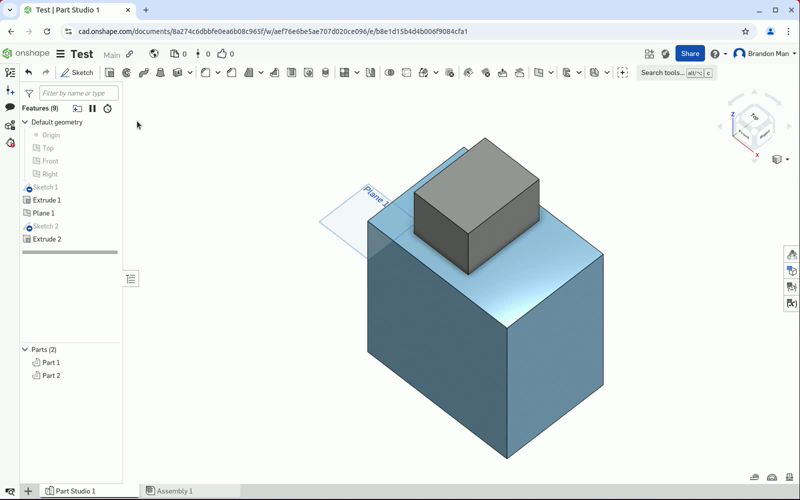
mouse_move(73, 189)
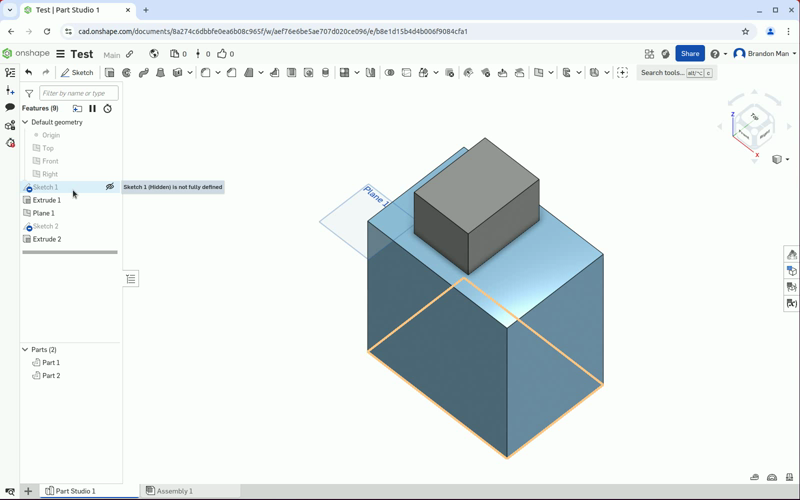
click(73, 189)